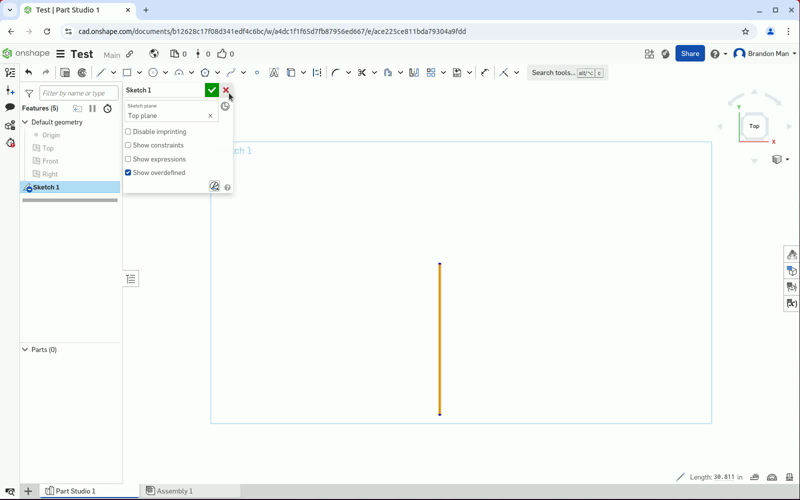
key(shift+h)
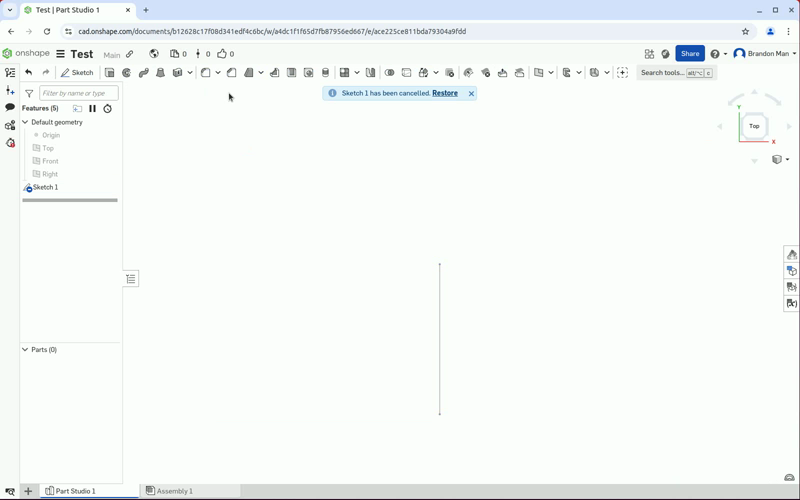
key(shift+s)
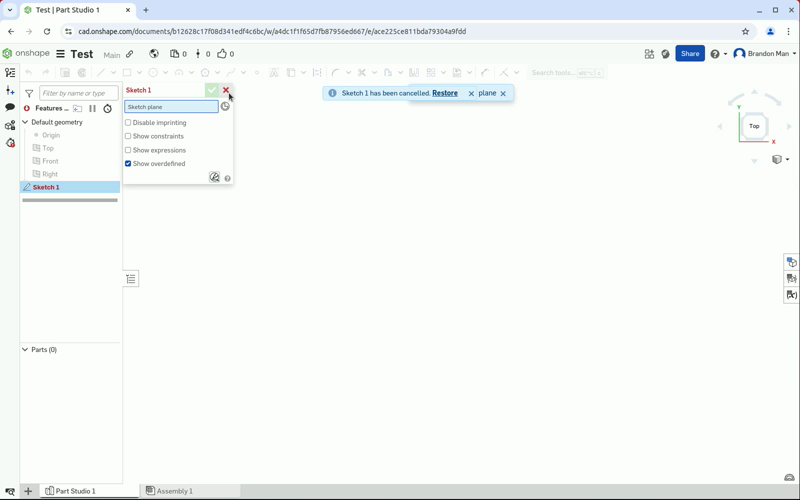
mouse_move(73, 150)
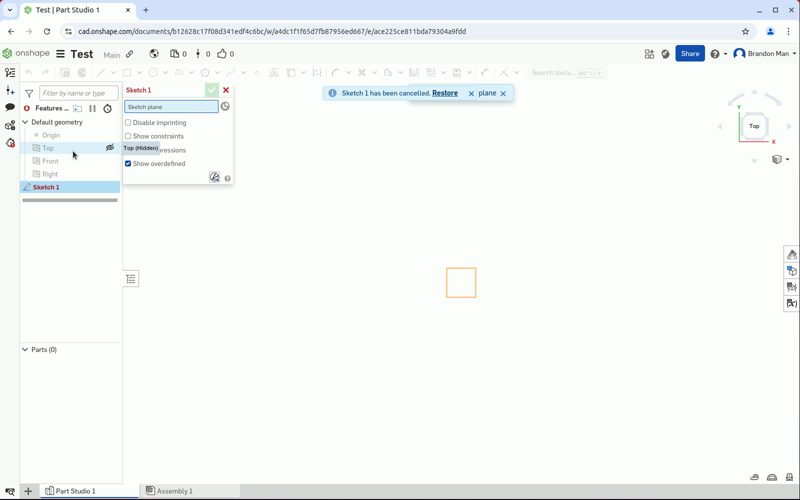
click(73, 150)
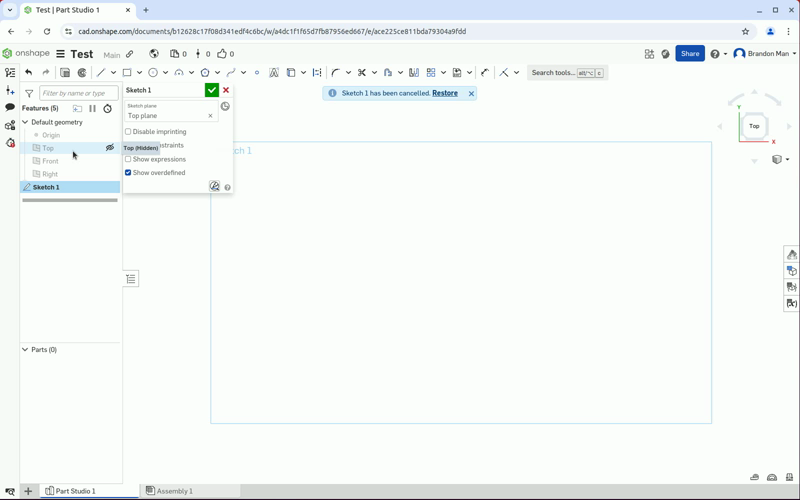
mouse_move(73, 352)
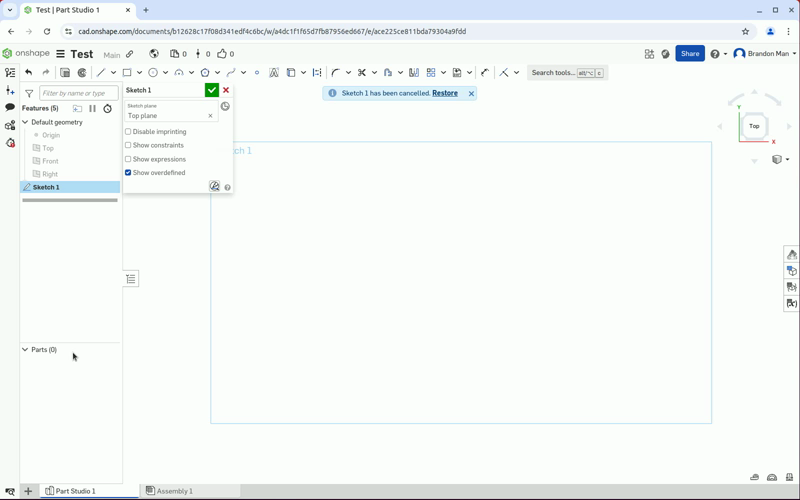
key(y)
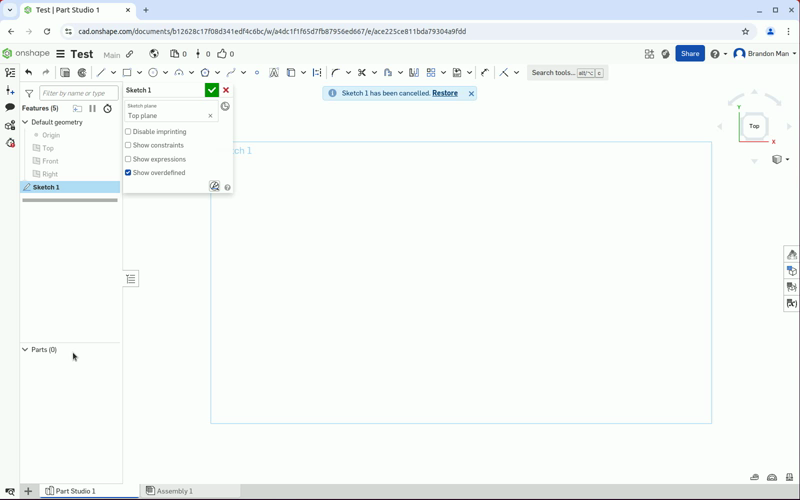
key(l)
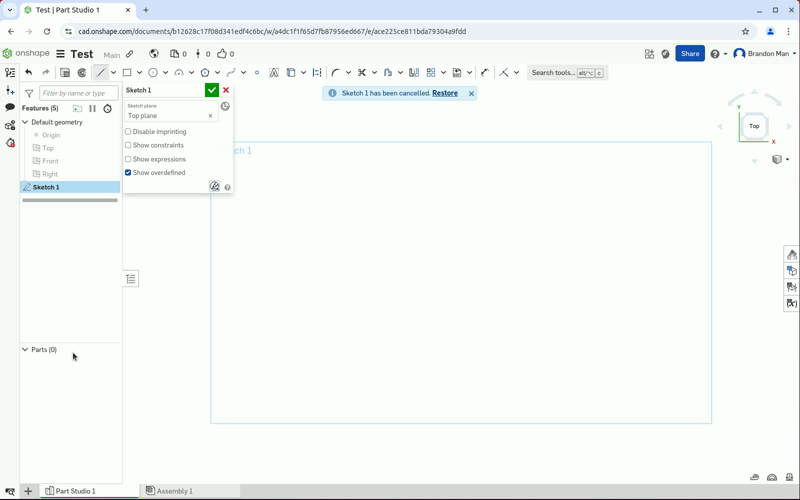
key_down(shift)
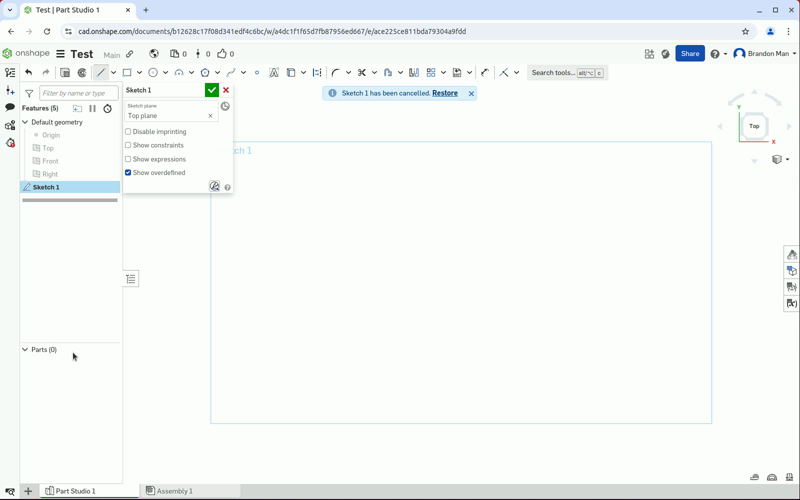
mouse_move(349, 282)
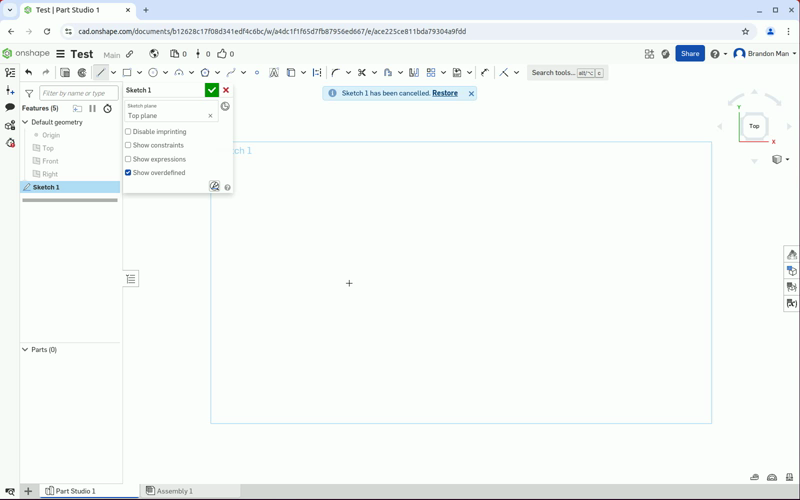
click(349, 282)
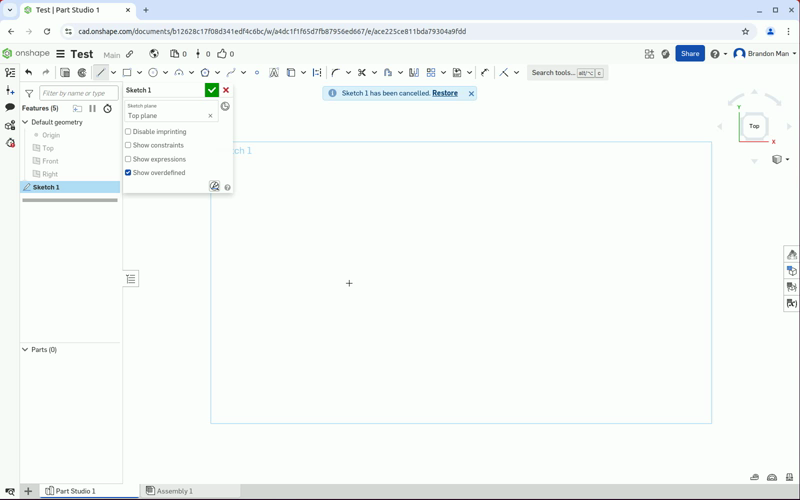
key_up(shift)
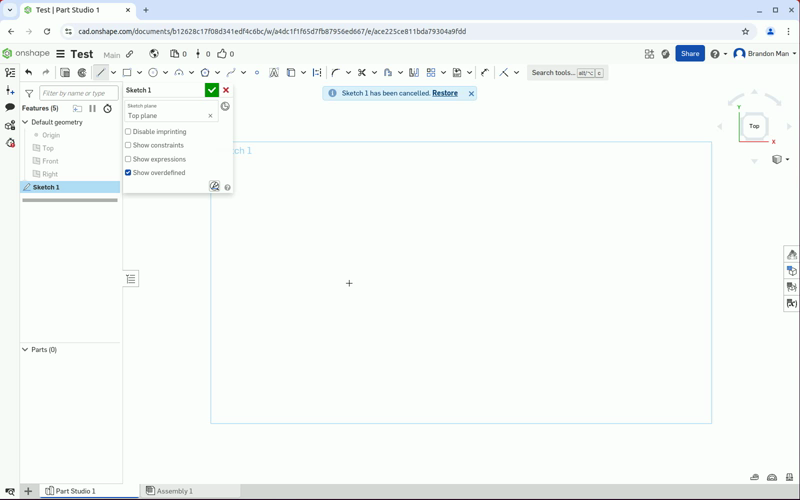
key_down(shift)
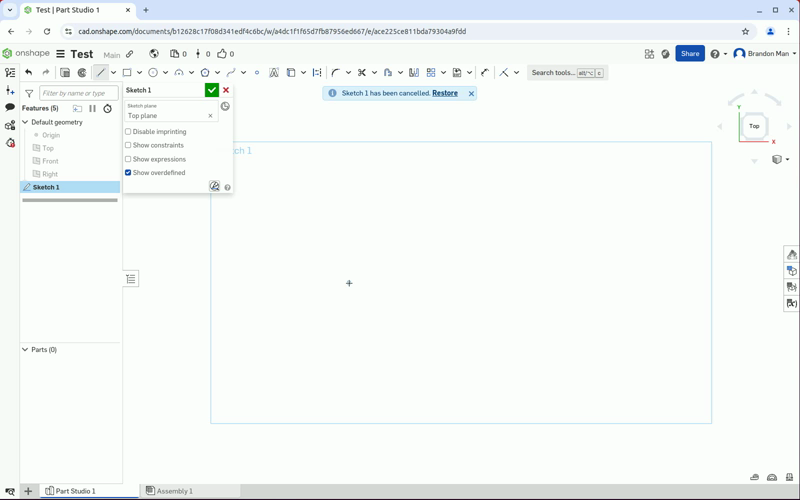
mouse_move(460, 282)
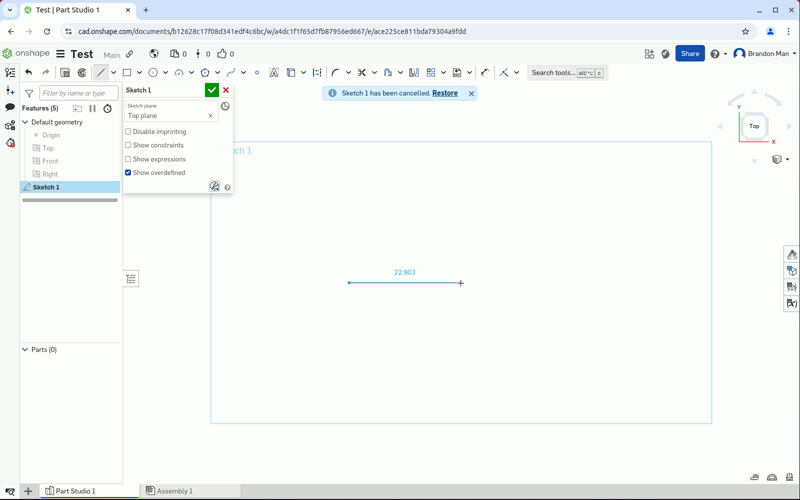
click(460, 282)
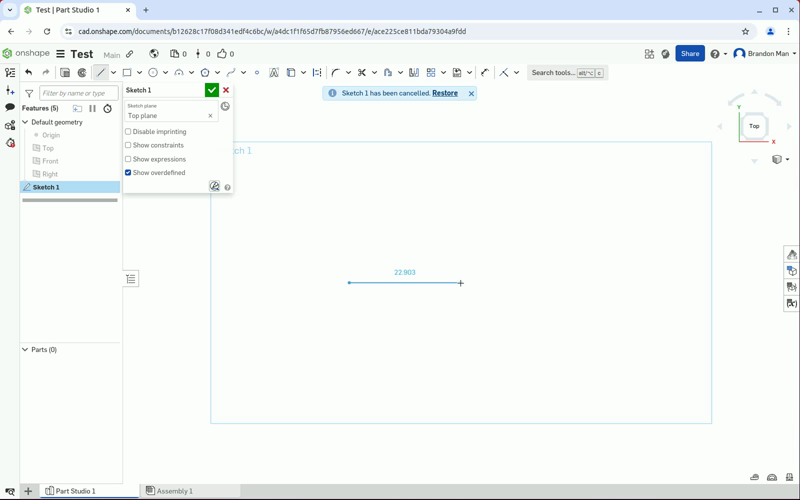
key_up(shift)
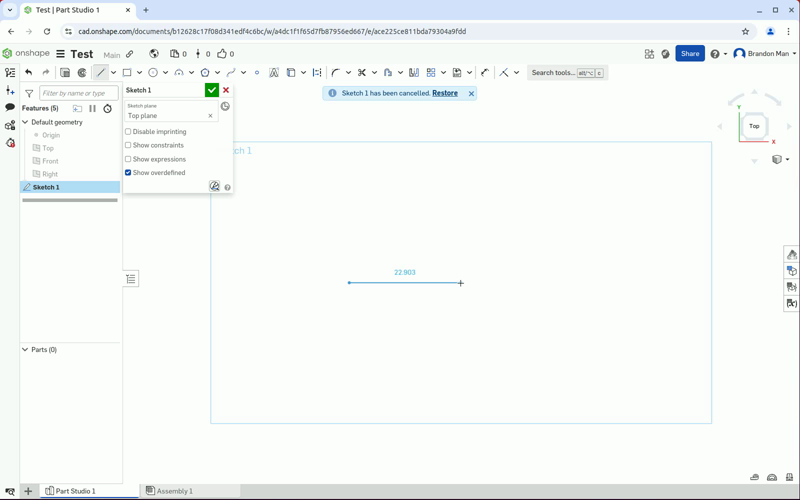
key_down(shift)
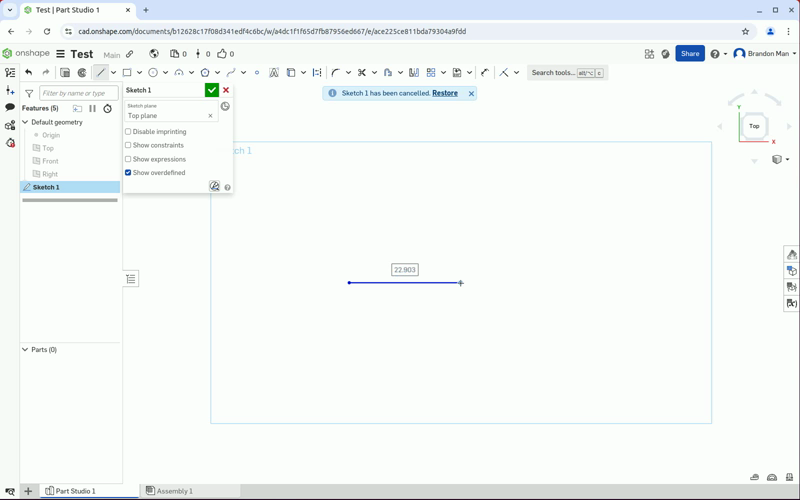
mouse_move(460, 203)
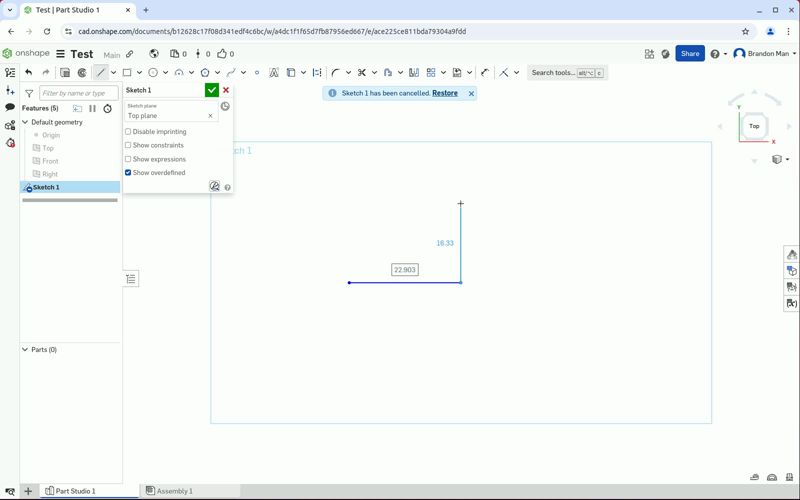
click(460, 203)
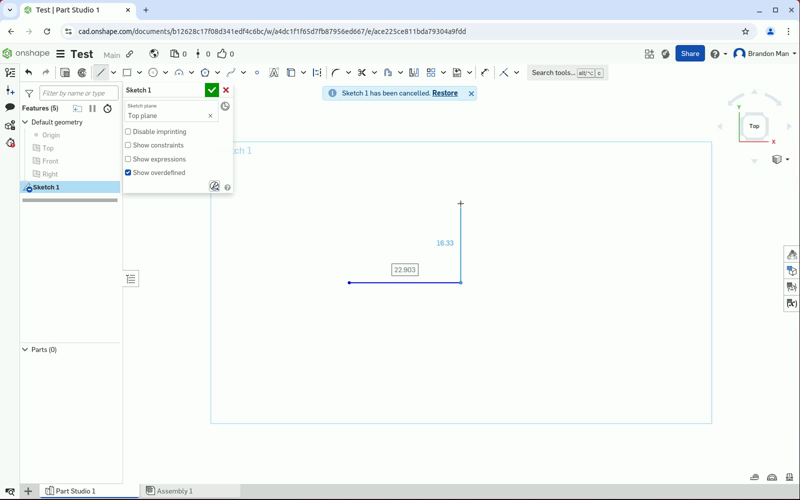
key_up(shift)
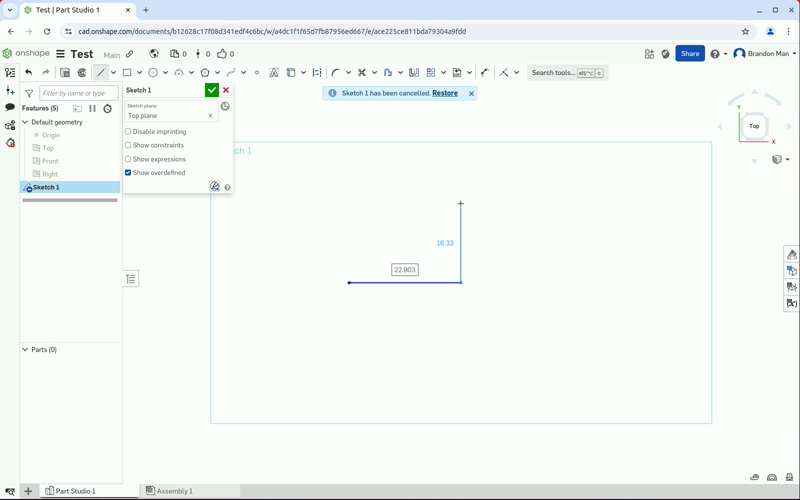
key_down(shift)
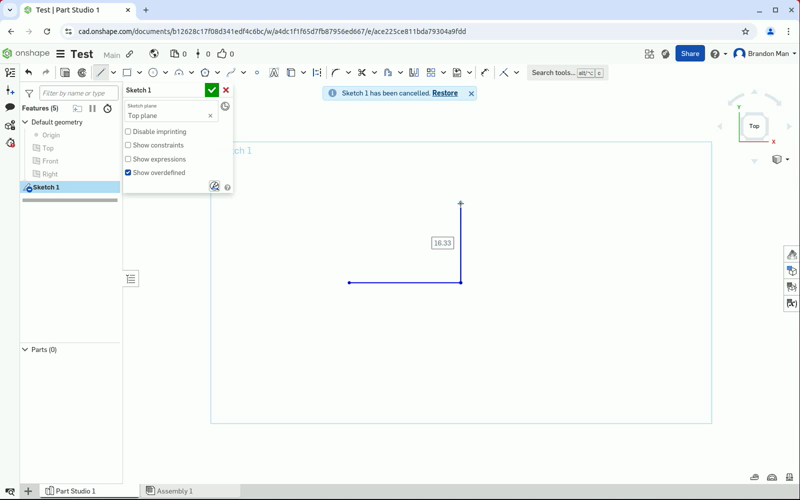
mouse_move(349, 203)
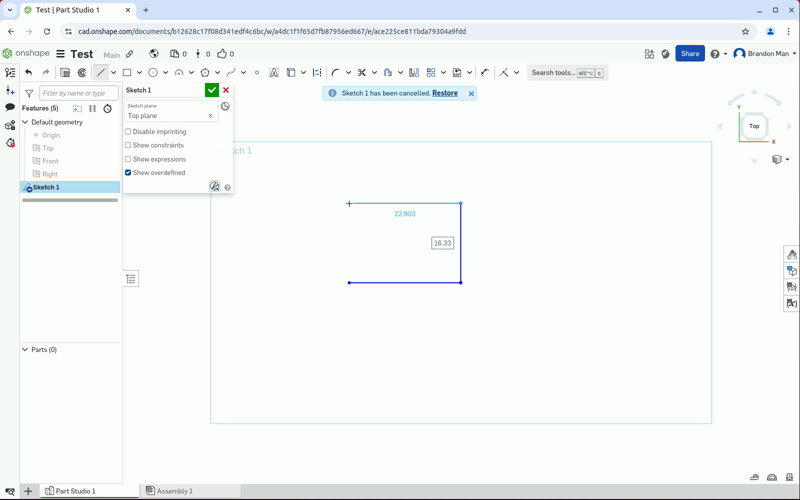
click(349, 203)
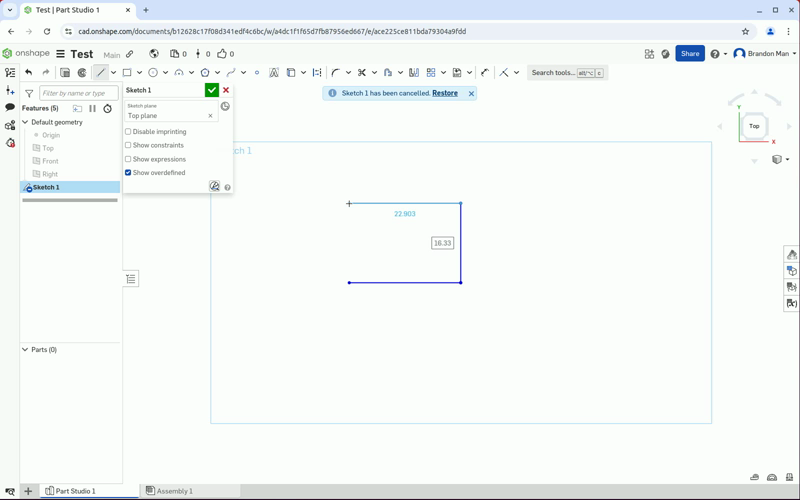
key_up(shift)
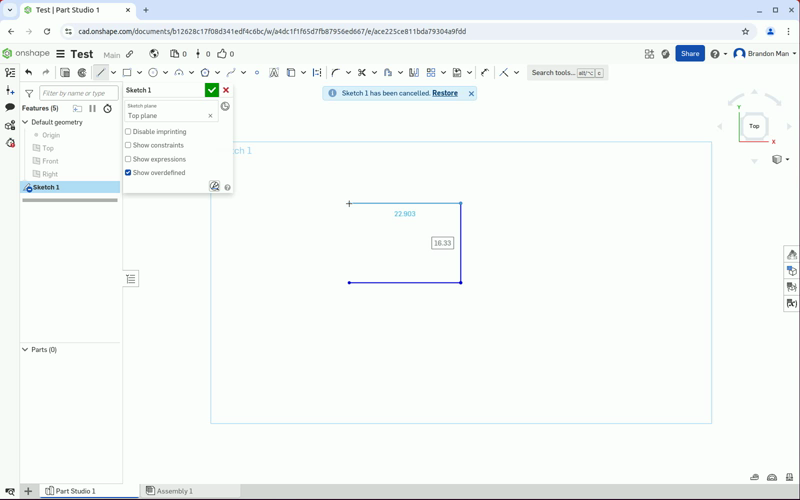
key_down(shift)
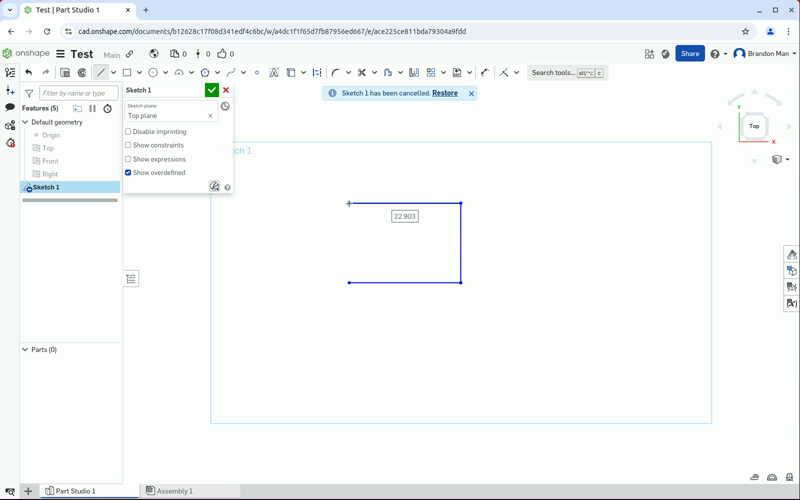
mouse_move(349, 282)
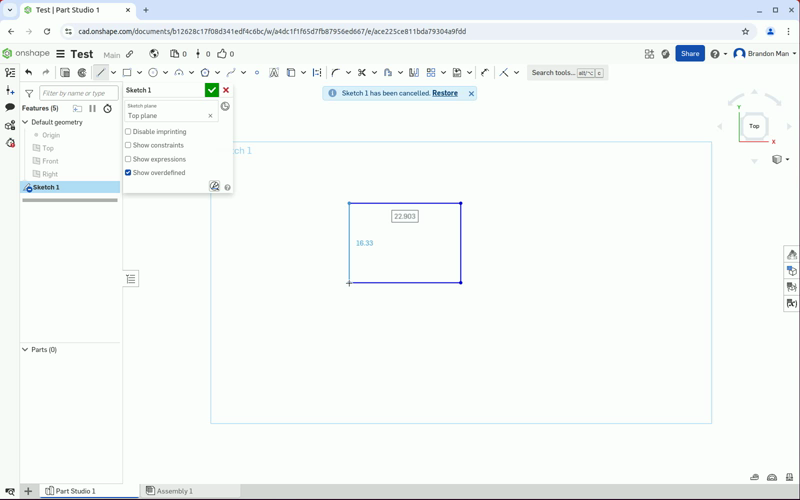
key_up(shift)
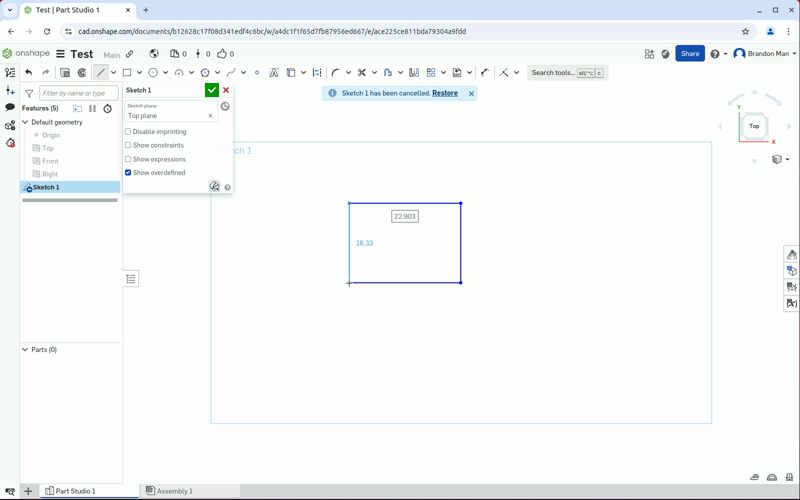
click(349, 282)
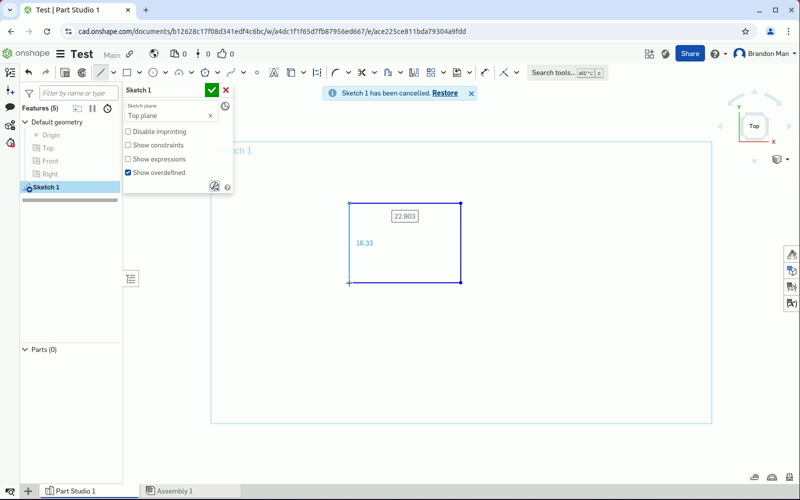
key(esc)
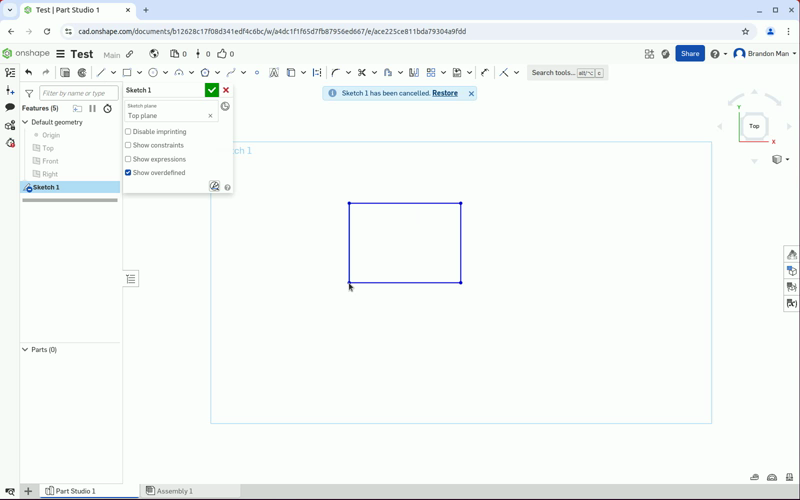
mouse_move(382, 238)
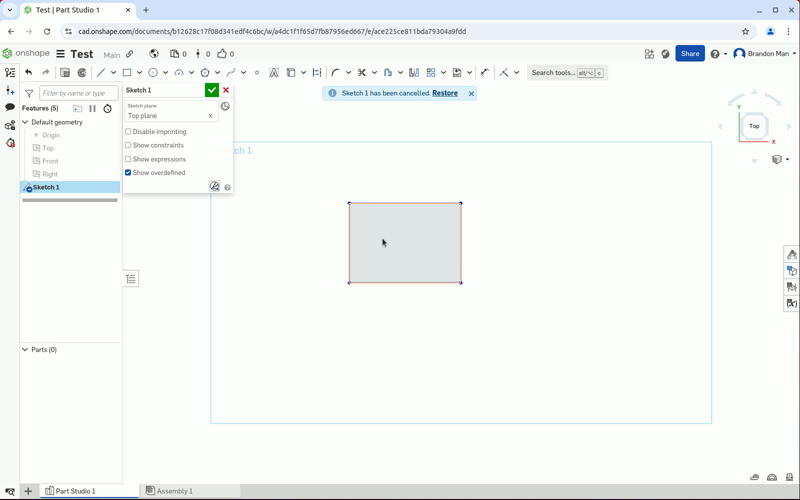
click(382, 238)
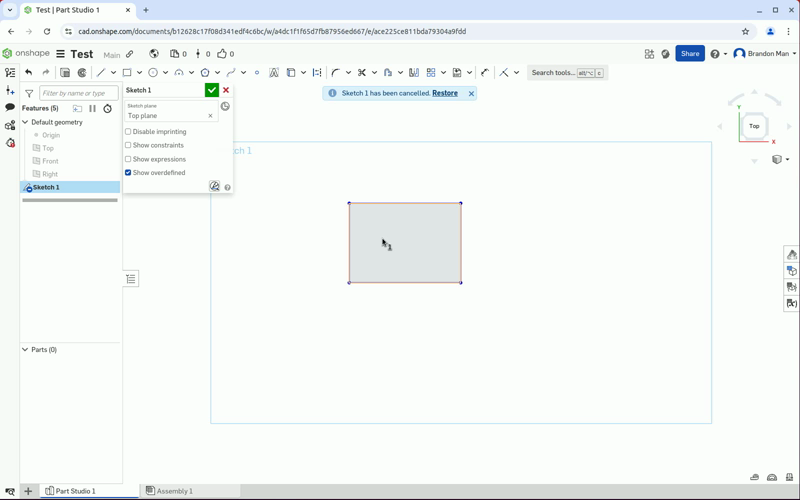
mouse_move(73, 352)
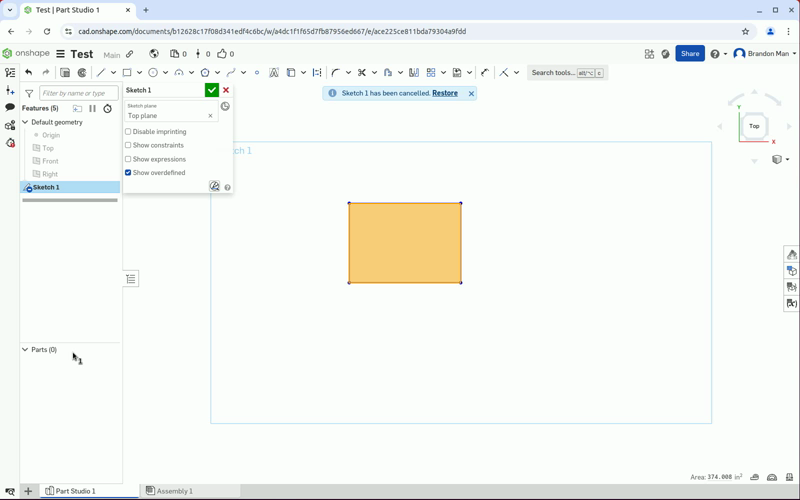
key(shift+y)
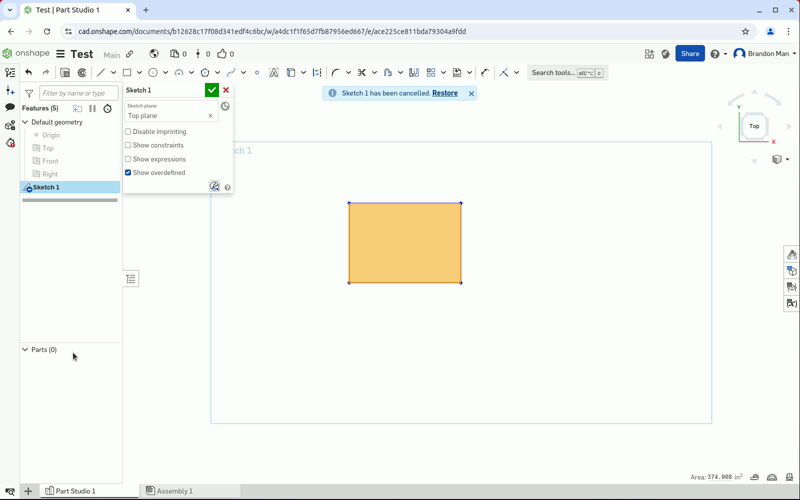
key(shift+e)
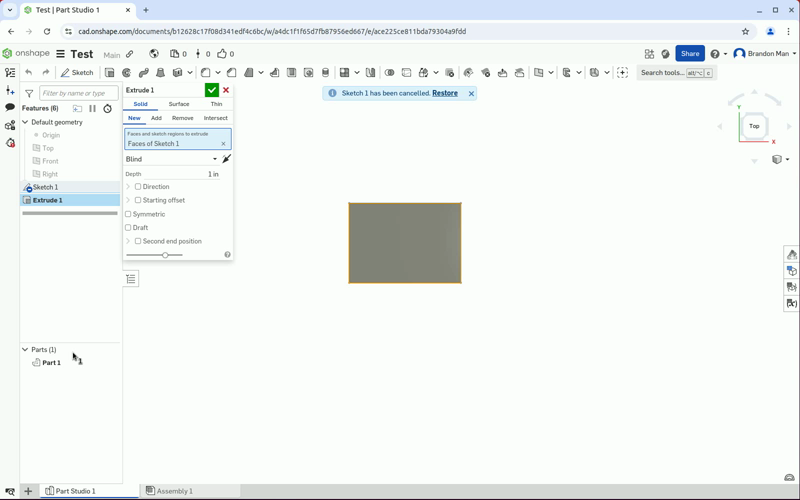
mouse_move(143, 106)
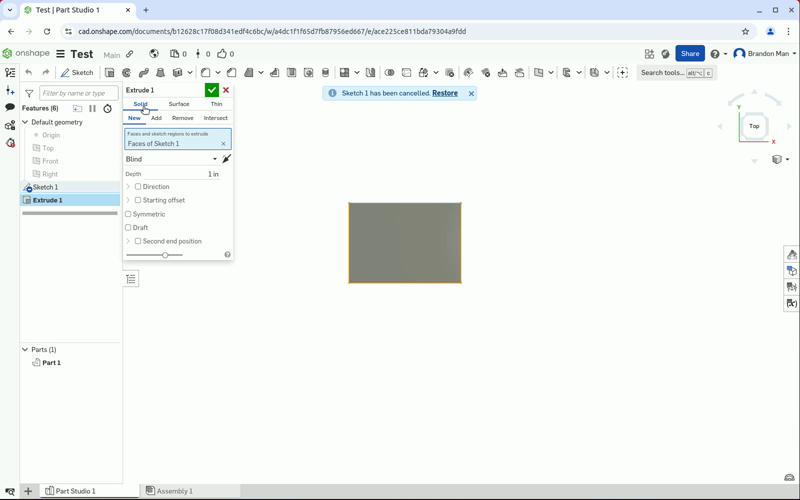
click(143, 106)
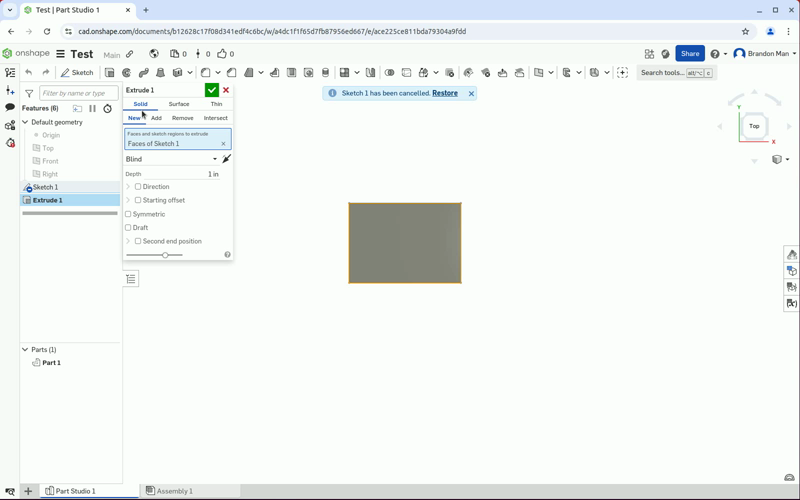
mouse_move(137, 120)
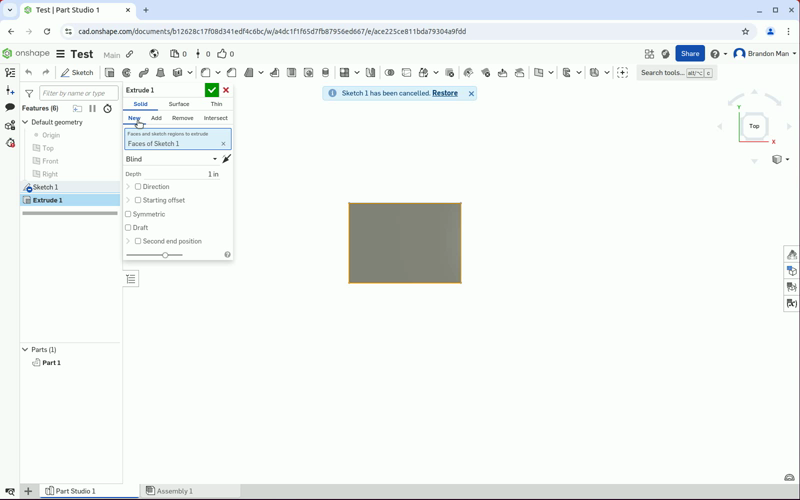
click(137, 120)
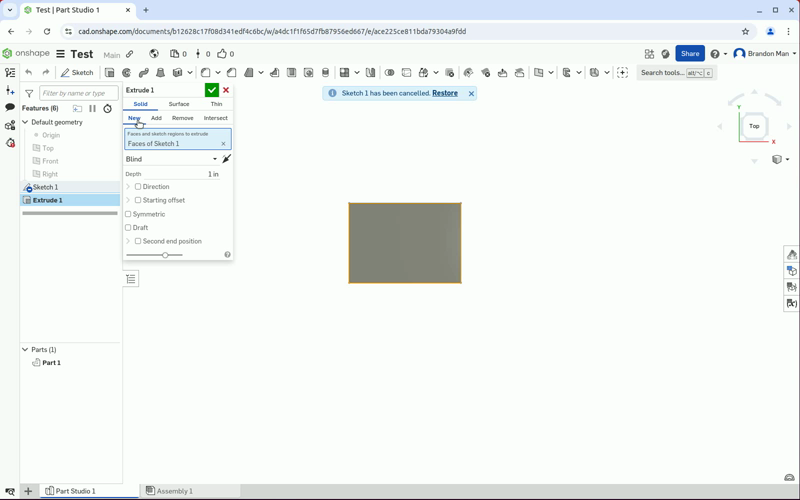
key(tab, 4)
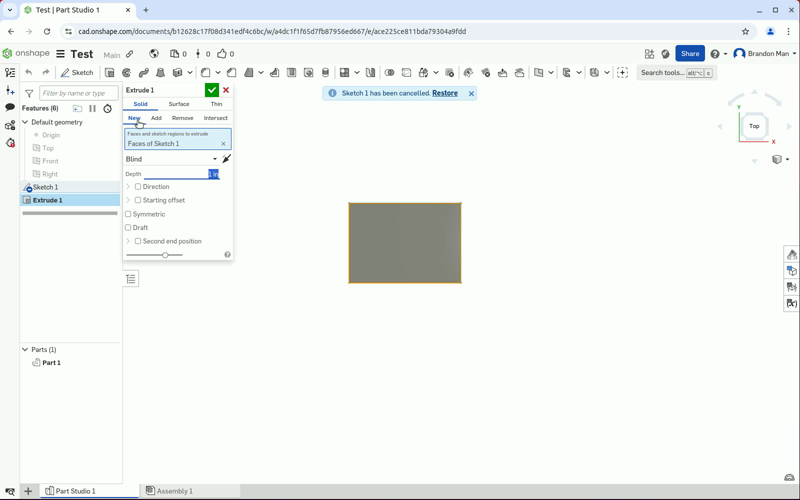
text(9.628)
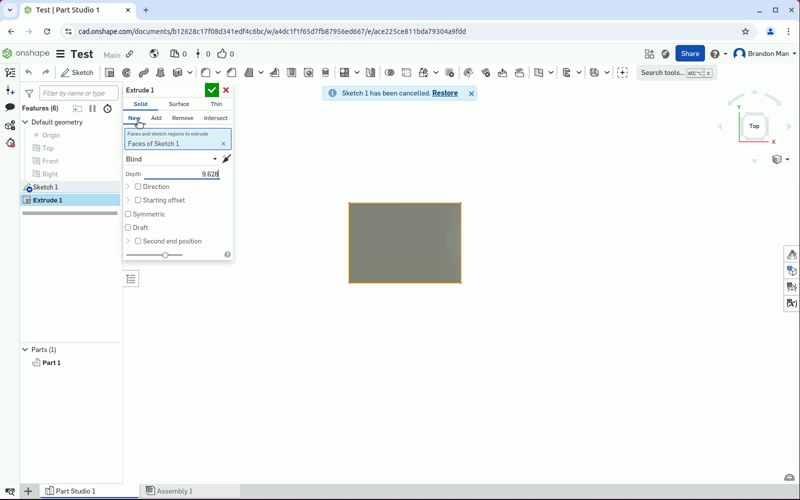
key(enter)
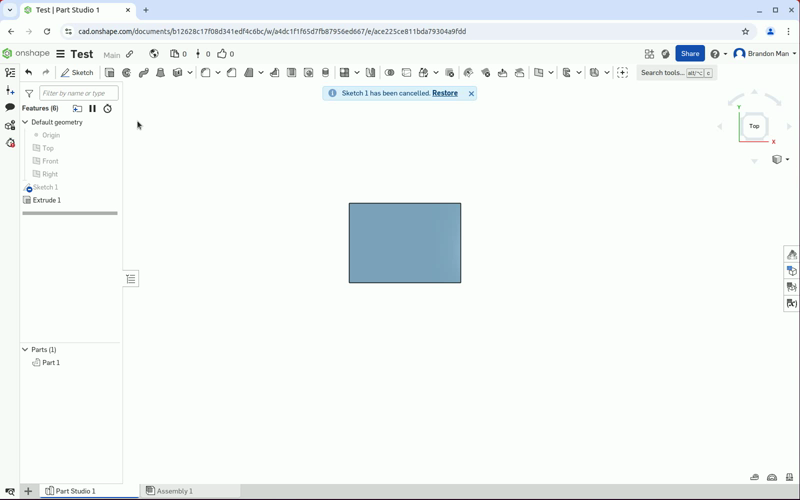
key(shift+h)
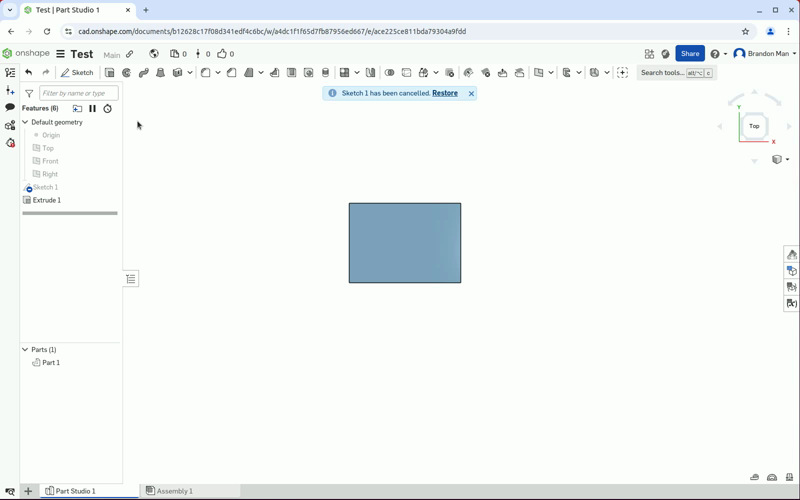
key(shift+h)
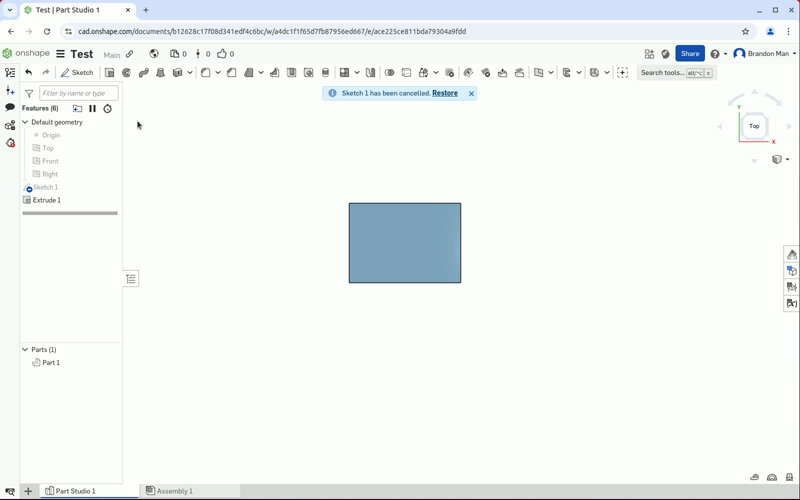
mouse_move(73, 189)
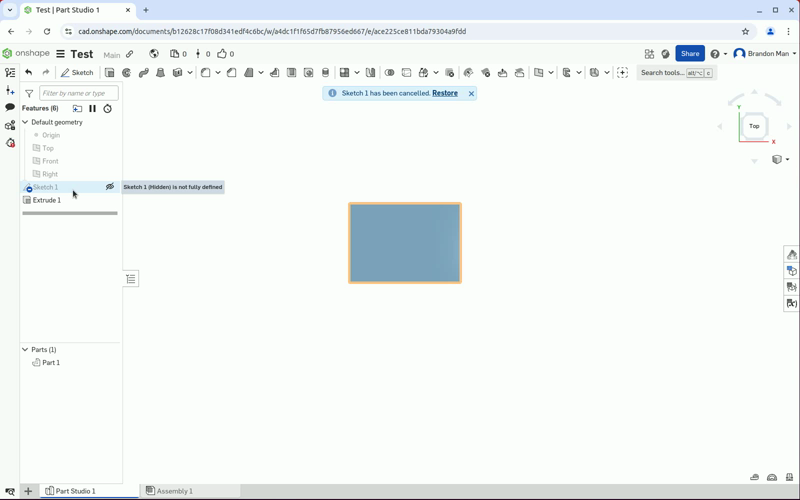
click(73, 189)
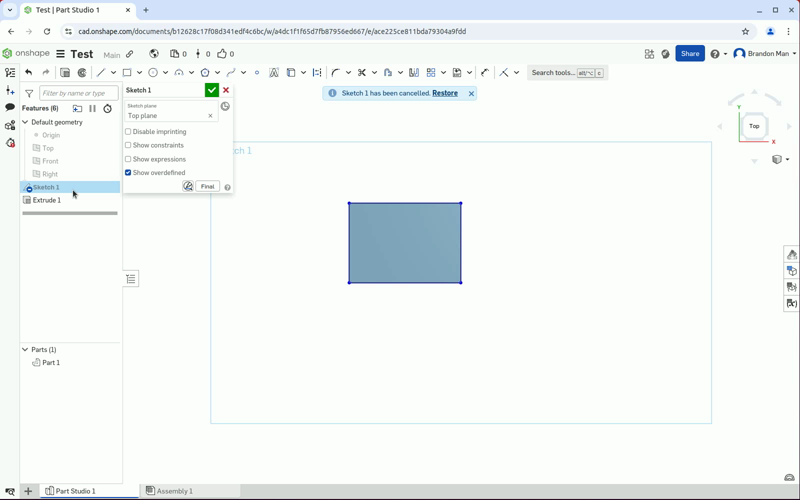
mouse_move(229, 92)
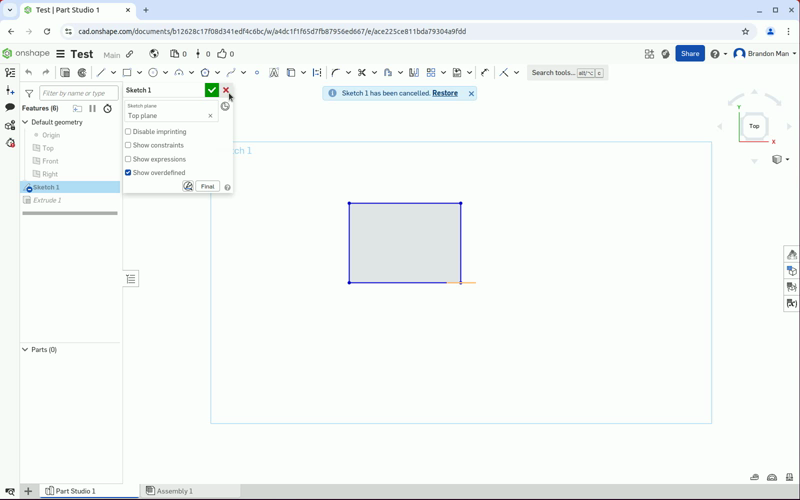
click(229, 92)
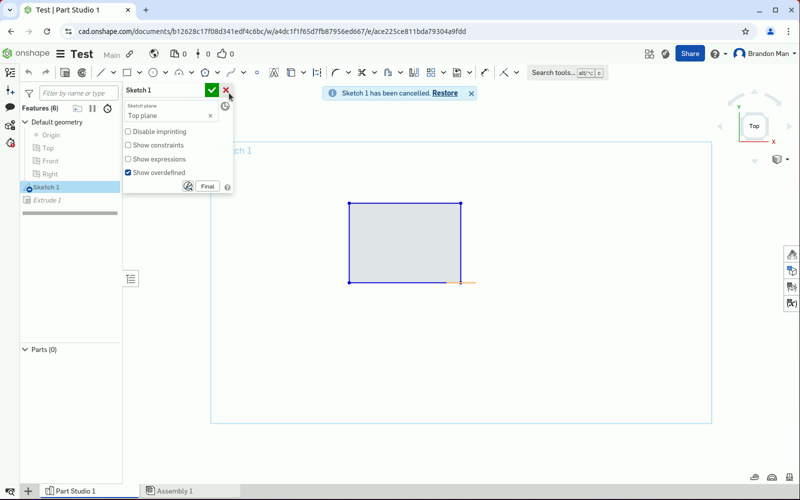
key(shift+s)
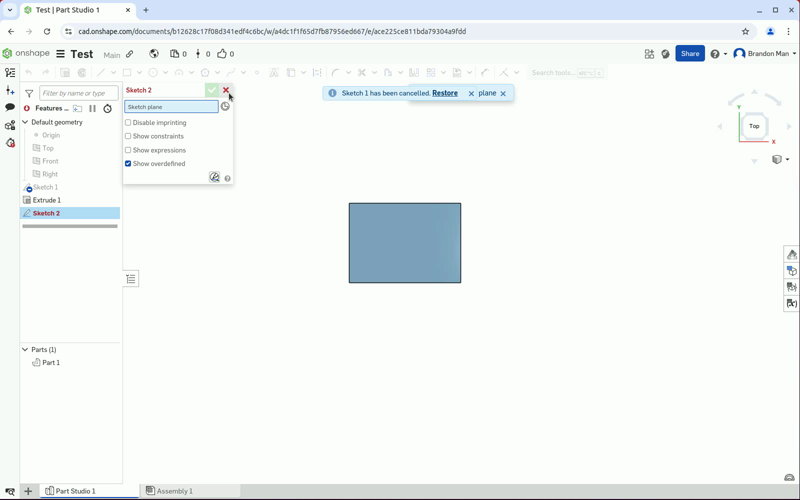
mouse_move(73, 150)
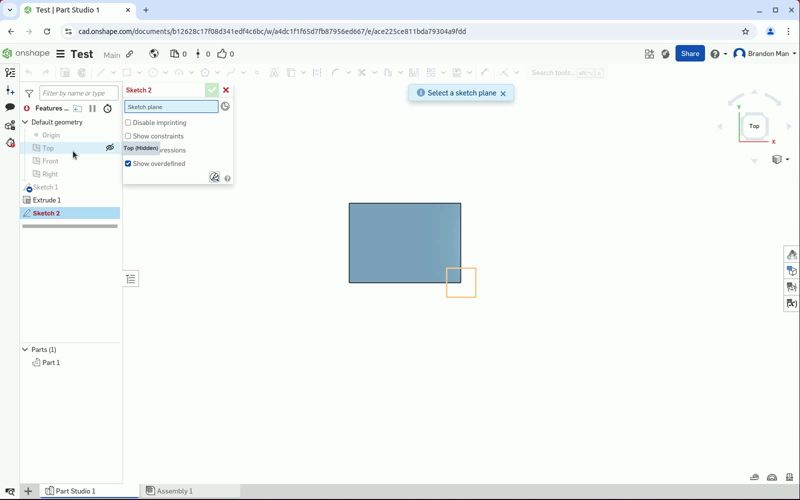
click(73, 150)
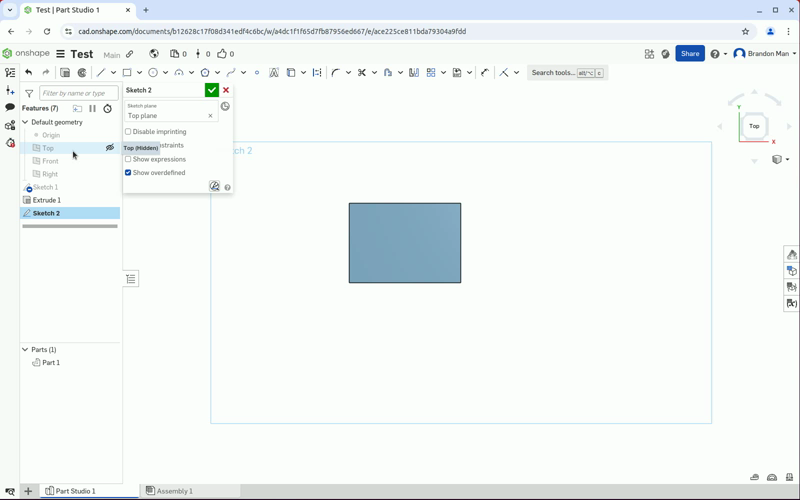
mouse_move(73, 352)
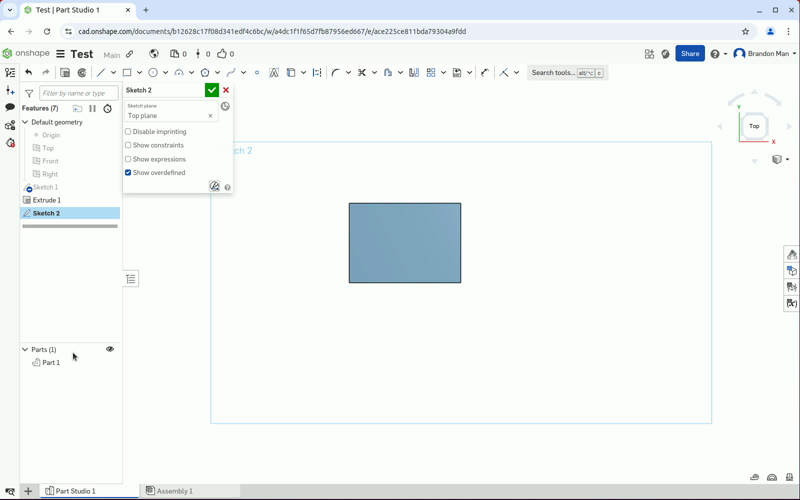
key(y)
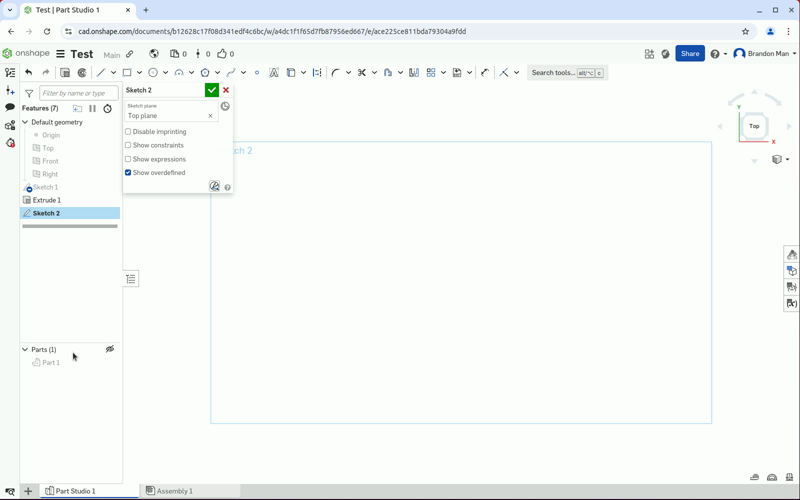
key(l)
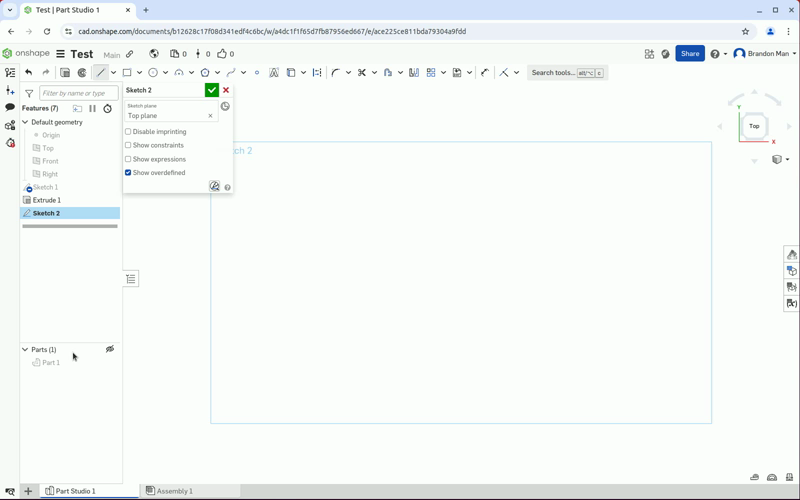
key_down(shift)
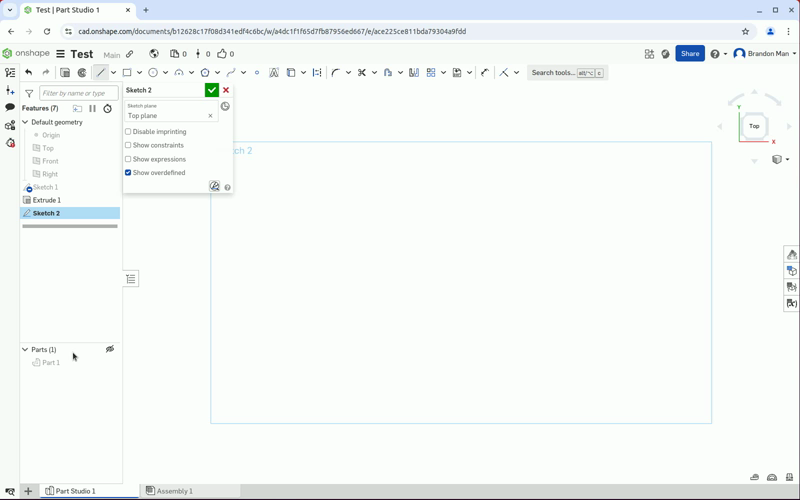
mouse_move(460, 362)
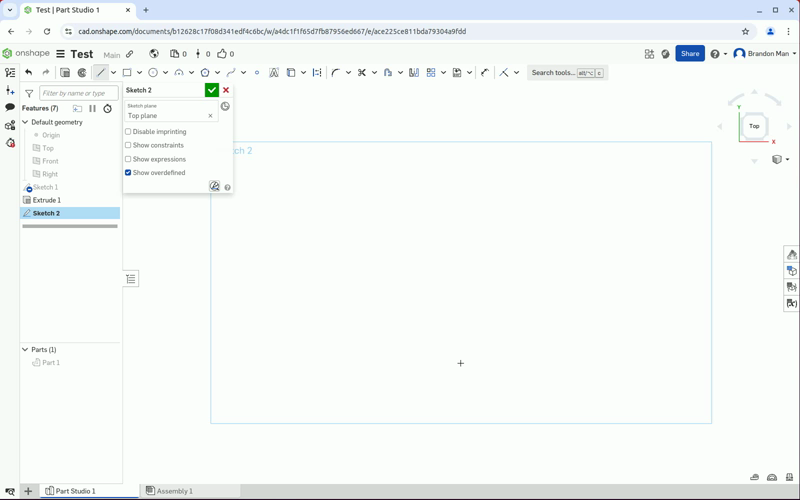
click(460, 362)
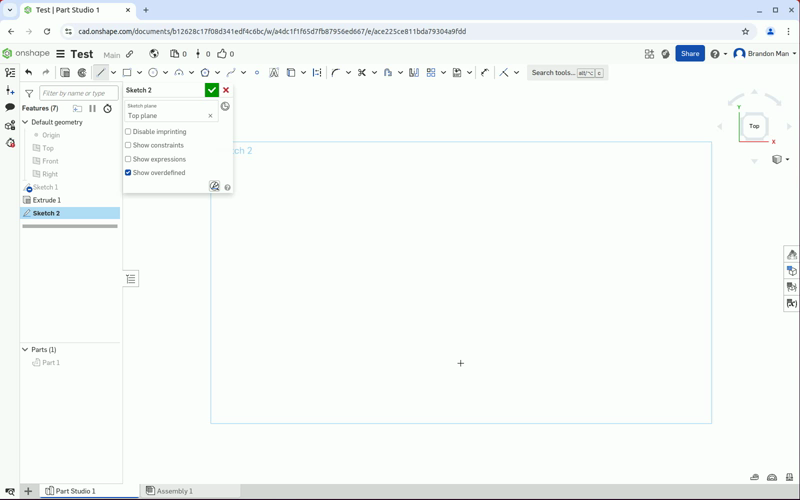
key_up(shift)
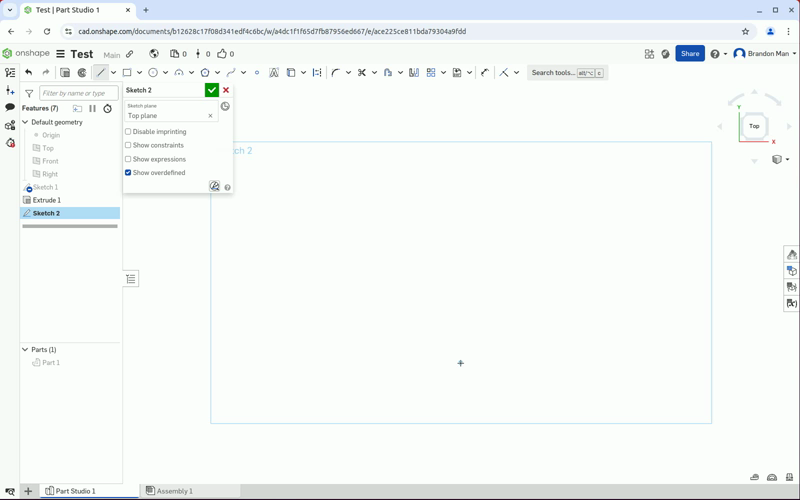
key_down(shift)
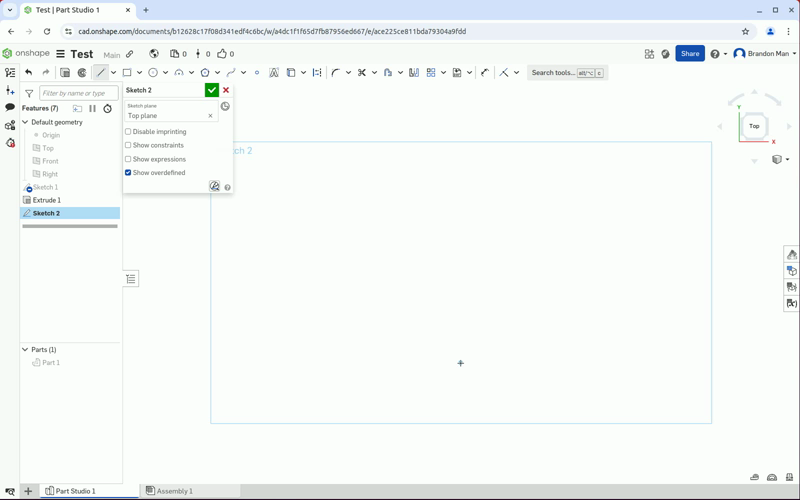
mouse_move(573, 362)
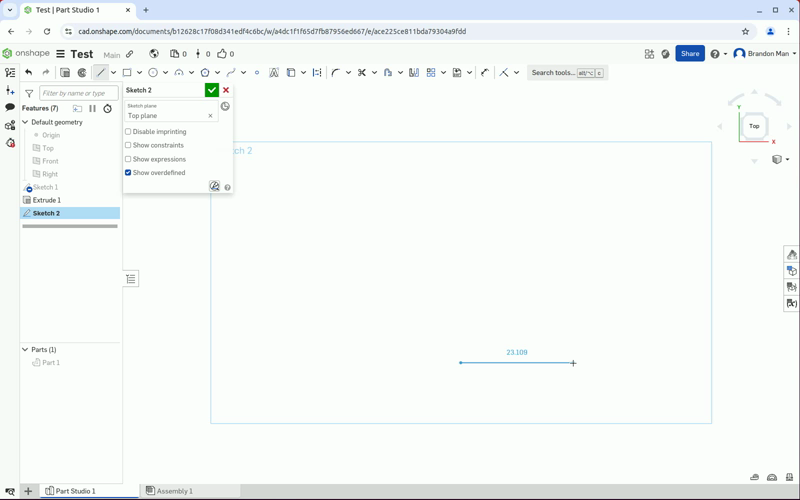
click(573, 362)
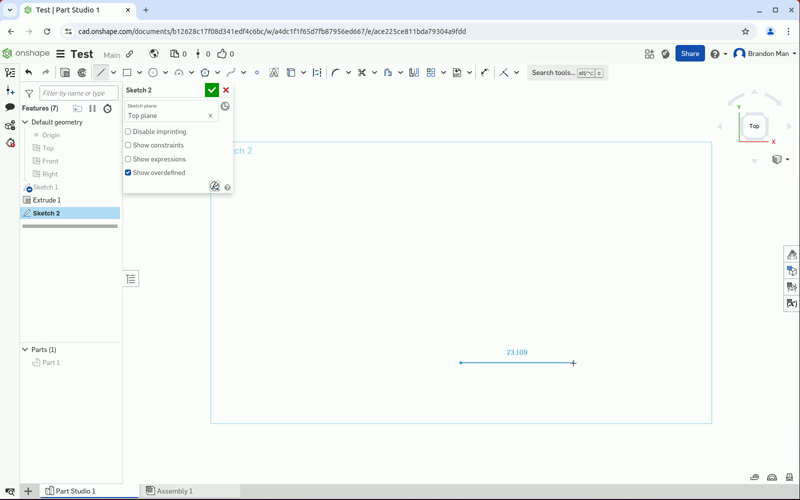
key_up(shift)
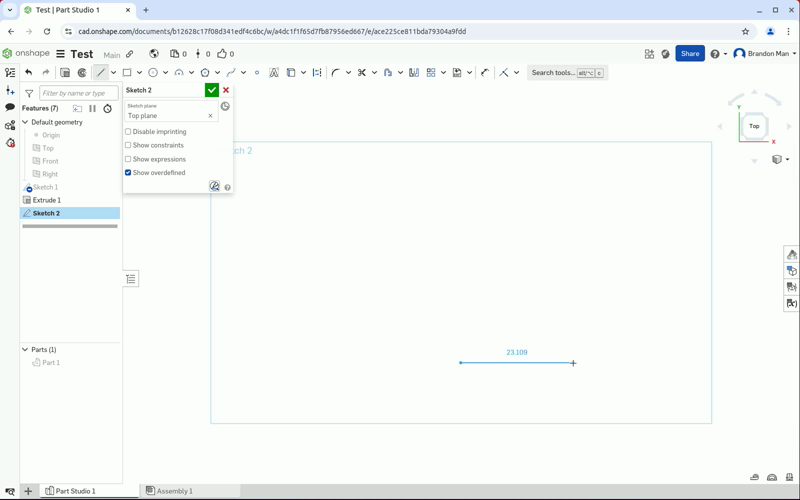
key_down(shift)
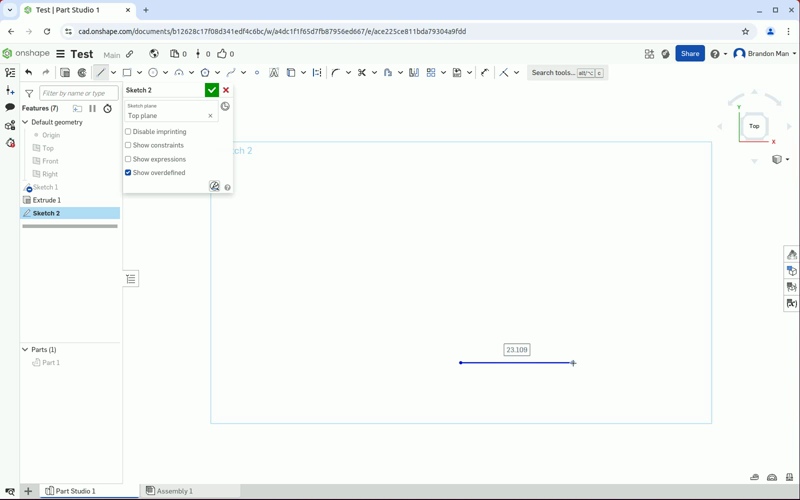
mouse_move(573, 283)
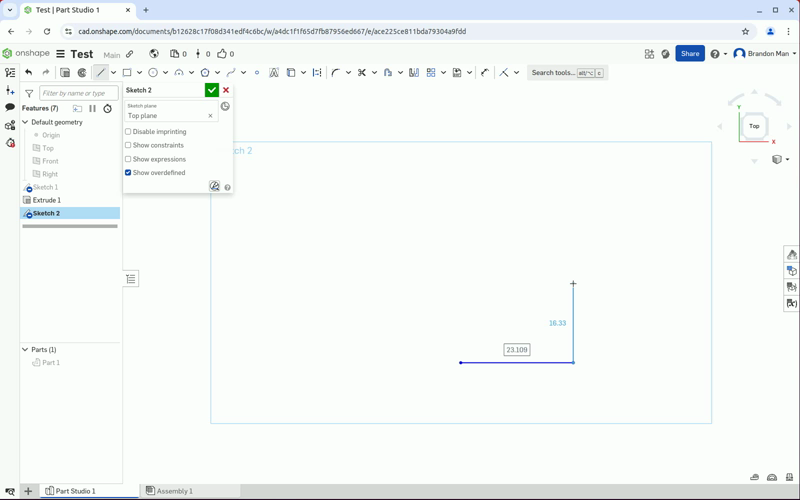
click(573, 283)
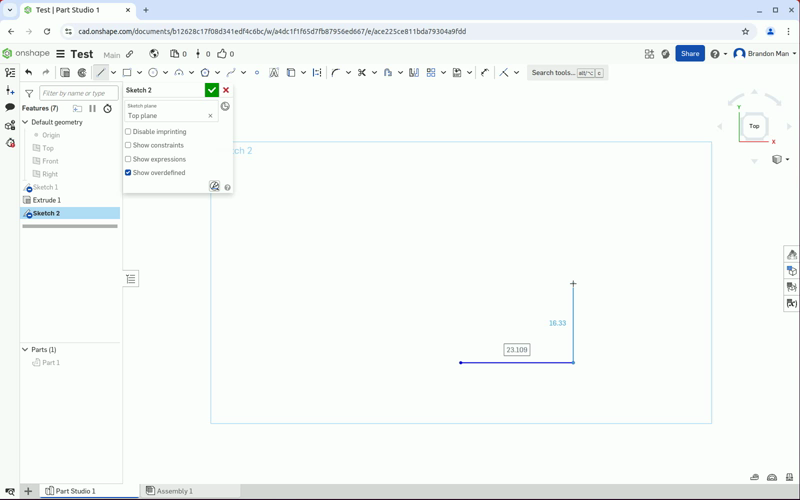
key_up(shift)
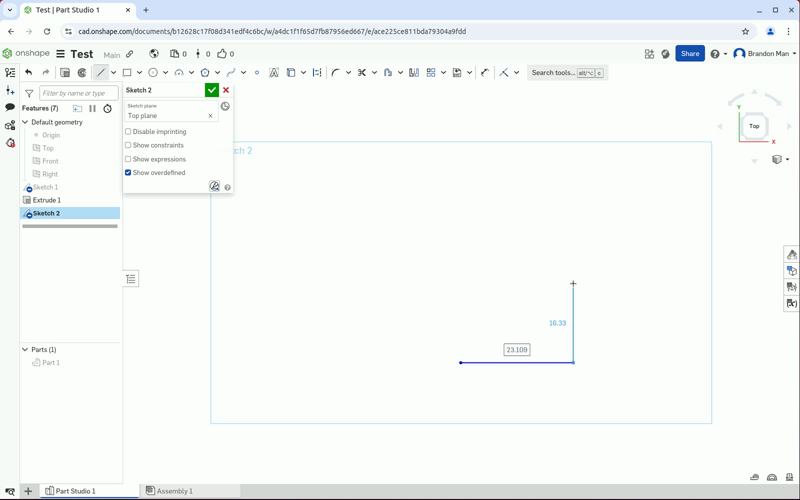
key_down(shift)
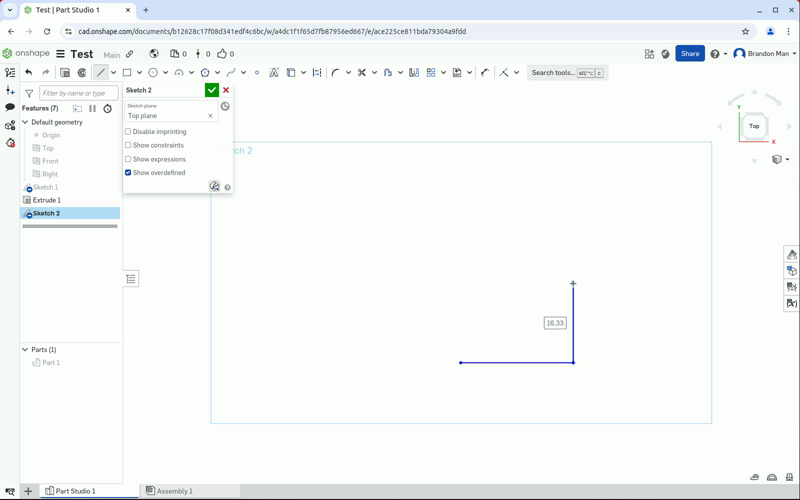
mouse_move(460, 283)
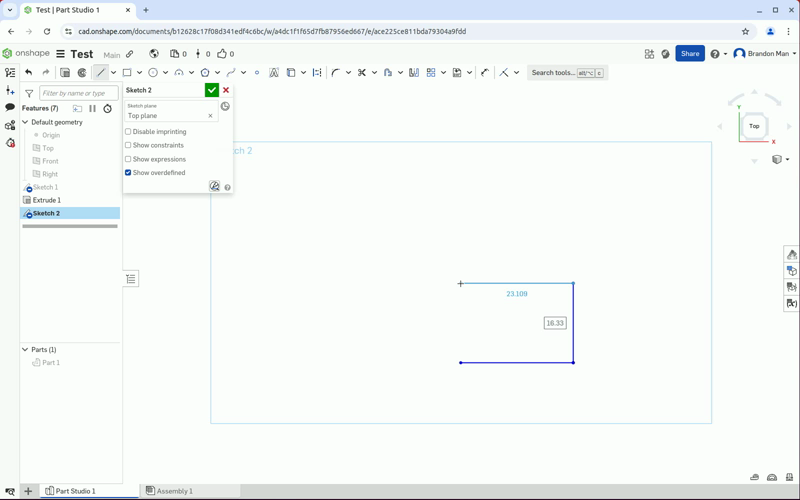
click(460, 283)
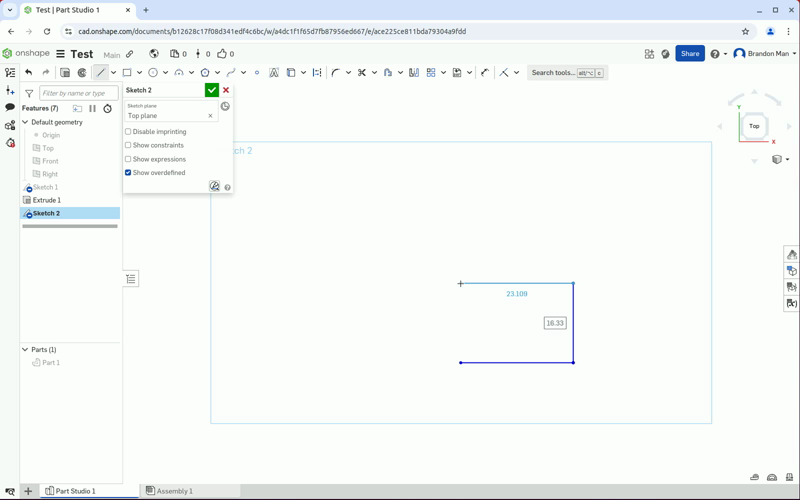
key_up(shift)
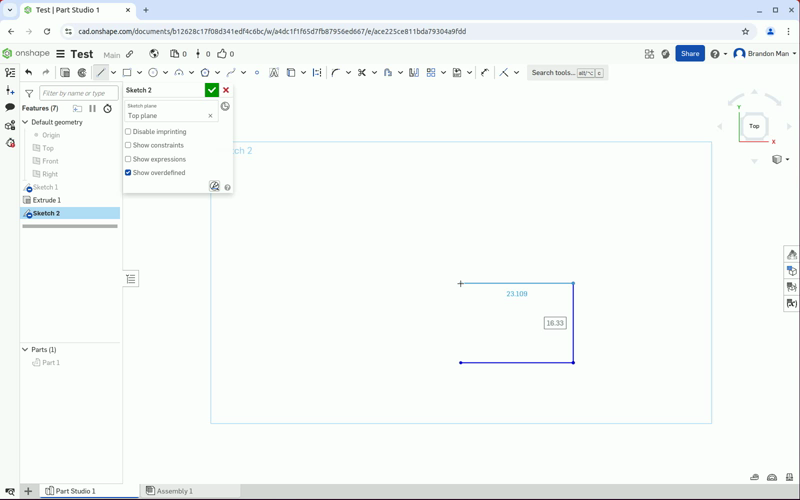
key_down(shift)
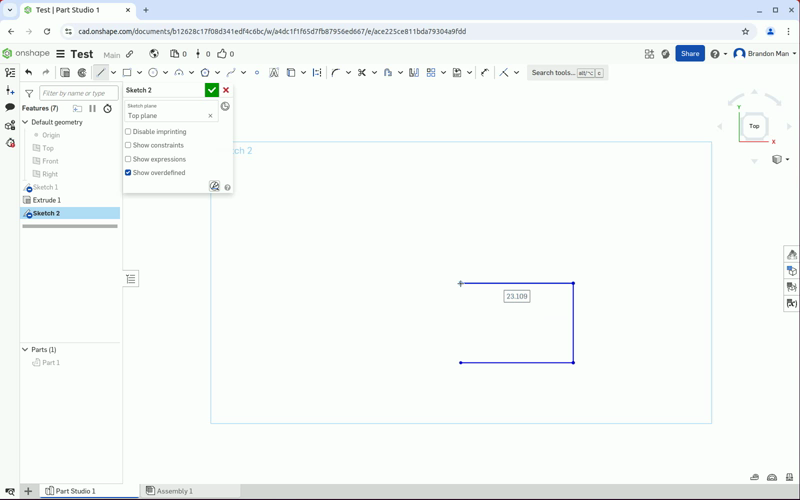
mouse_move(460, 362)
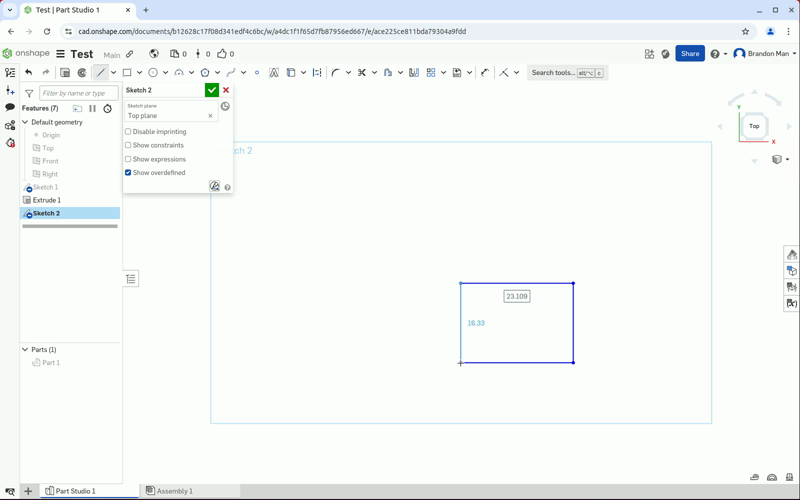
key_up(shift)
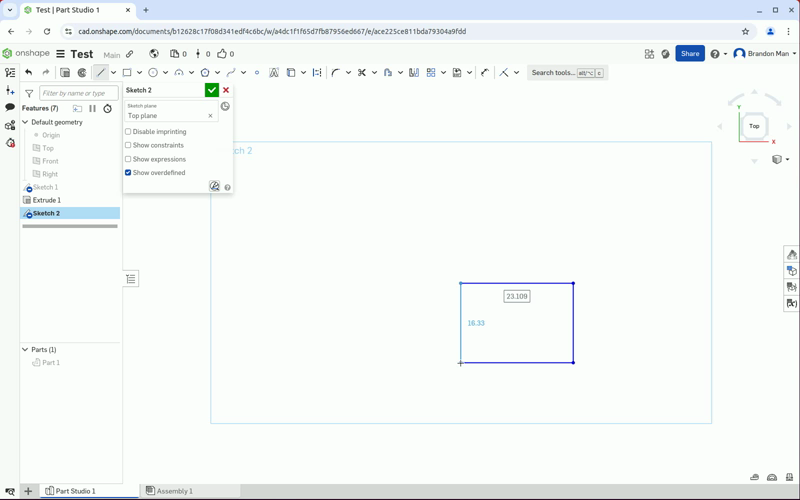
click(460, 362)
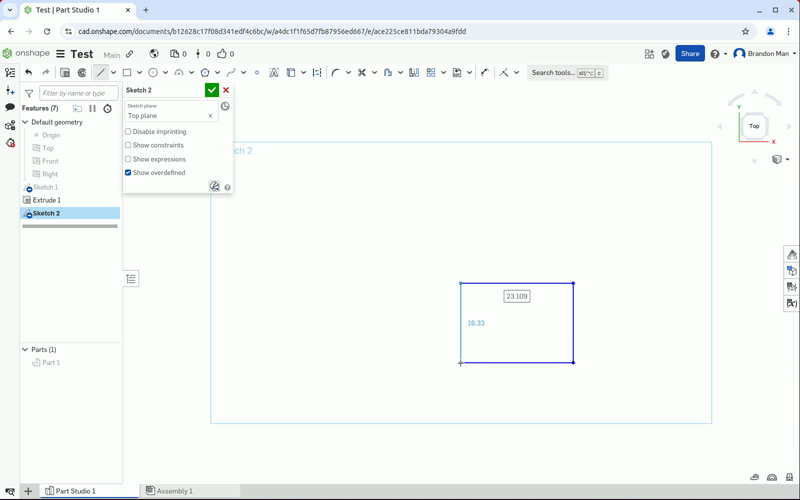
key(esc)
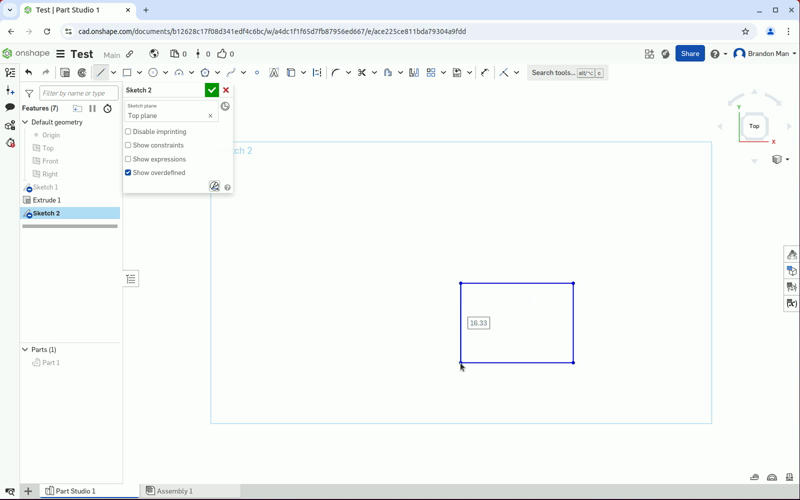
mouse_move(556, 344)
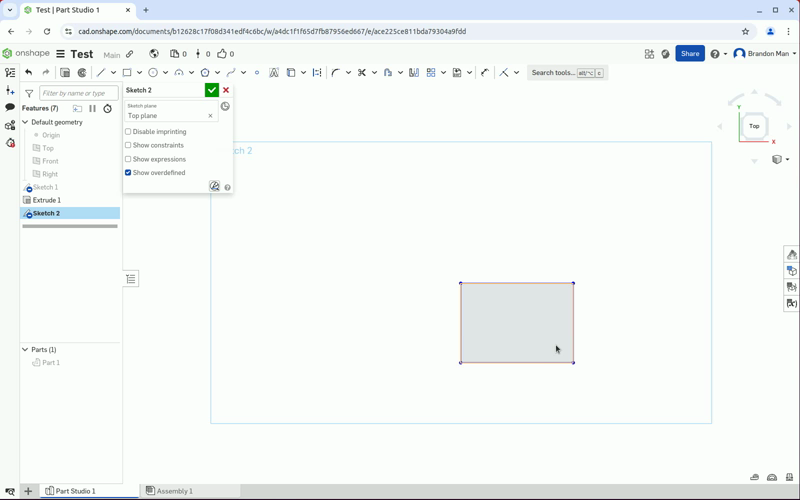
click(556, 344)
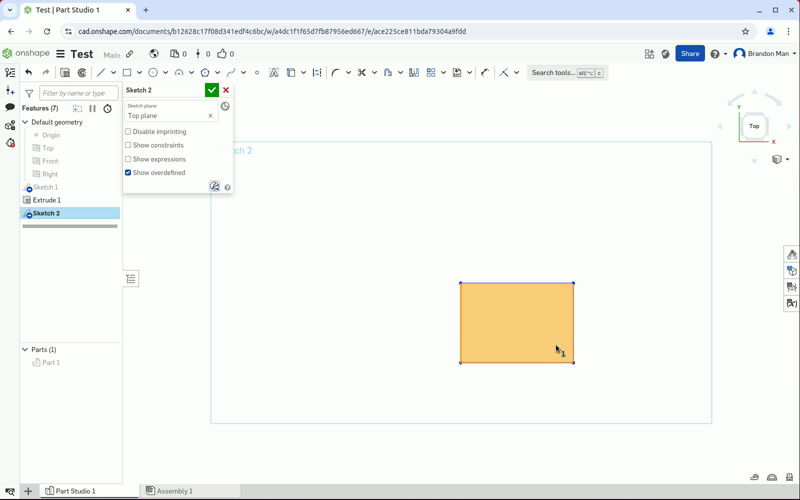
mouse_move(73, 352)
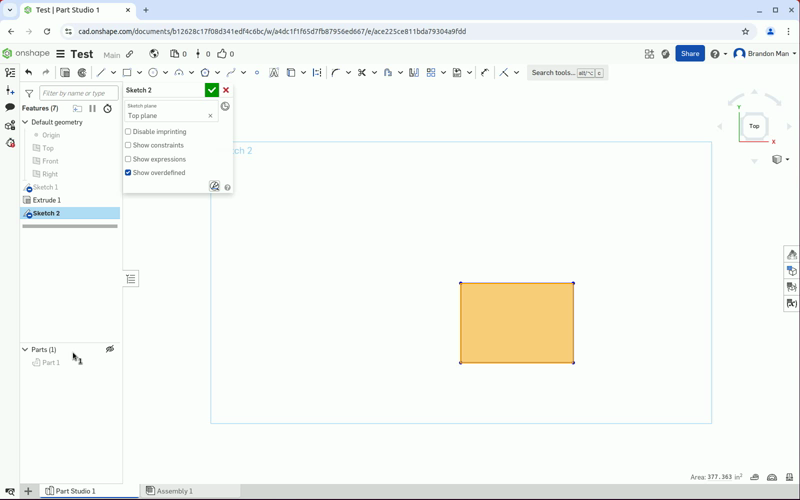
key(shift+y)
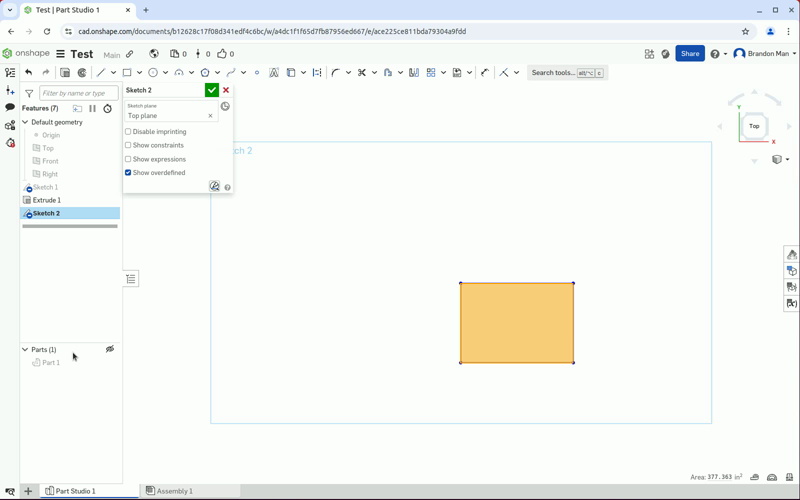
key(shift+e)
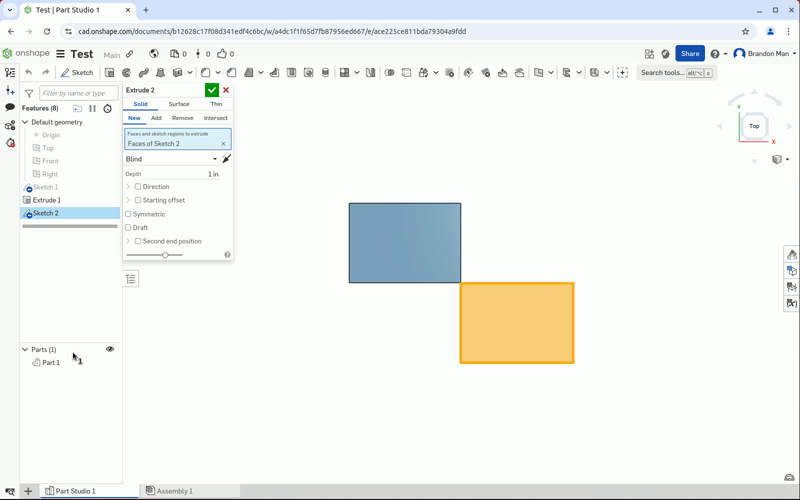
mouse_move(143, 106)
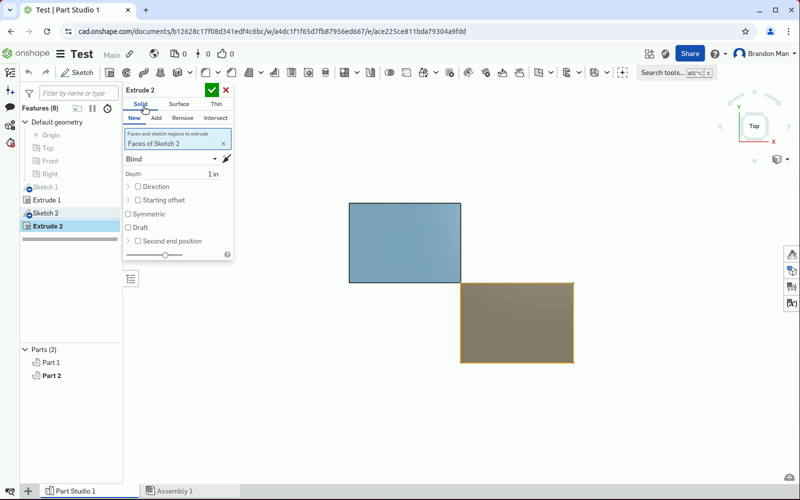
click(143, 106)
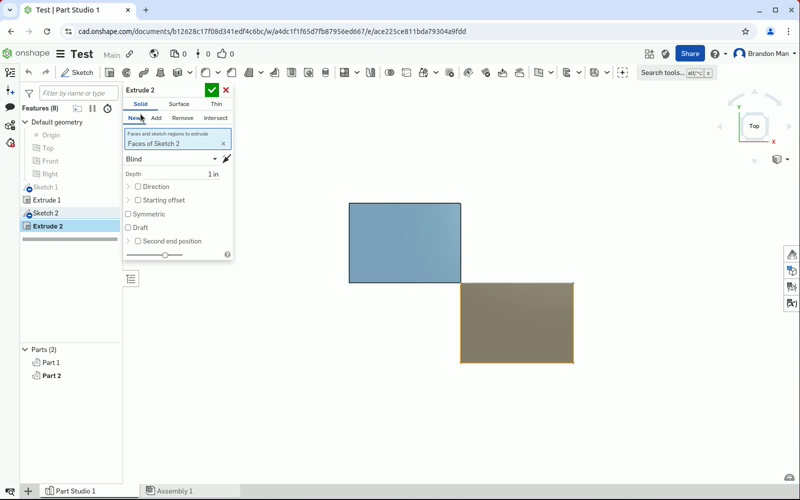
mouse_move(137, 120)
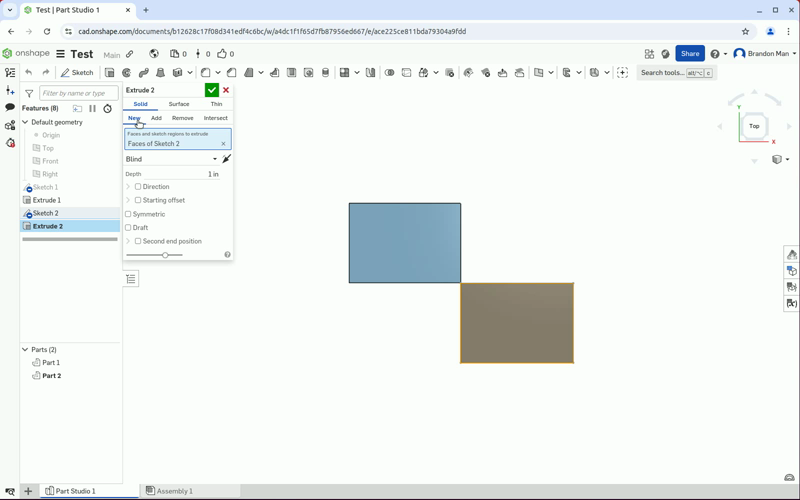
click(137, 120)
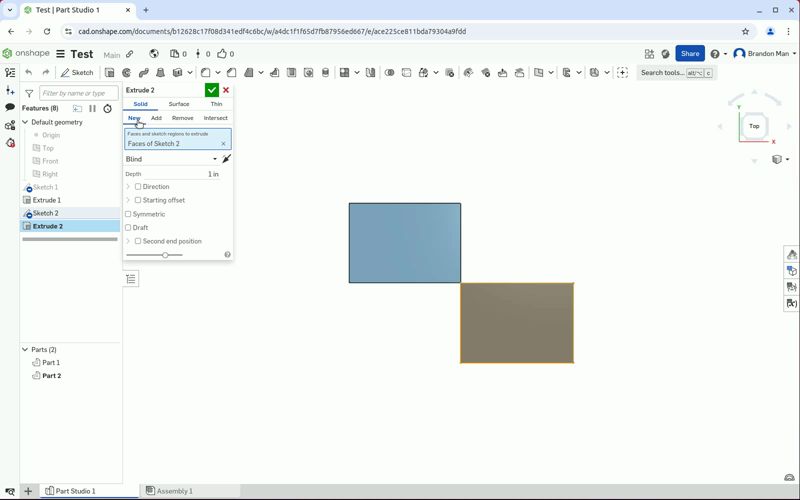
key(tab, 4)
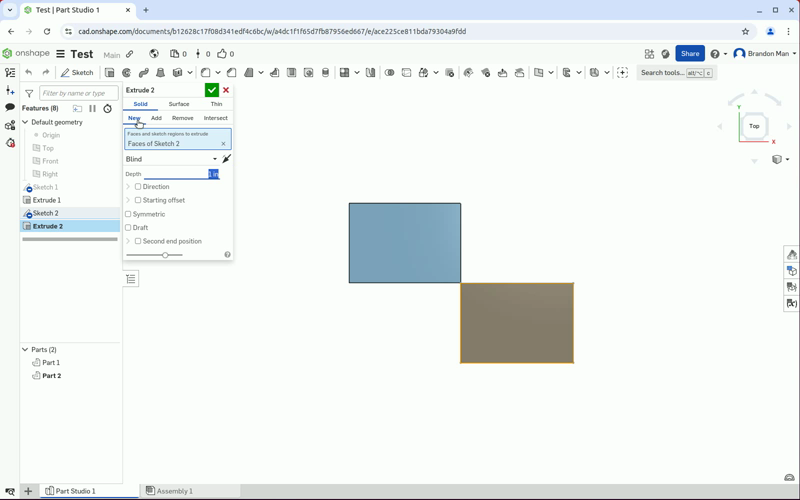
text(-10.11)
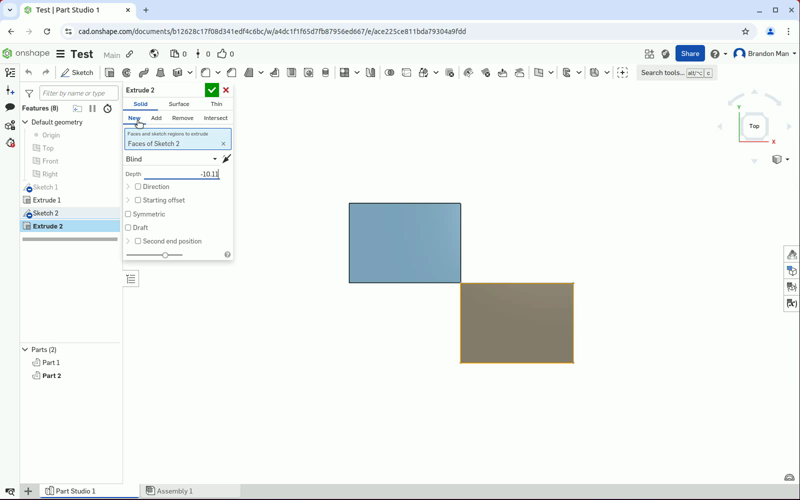
key(enter)
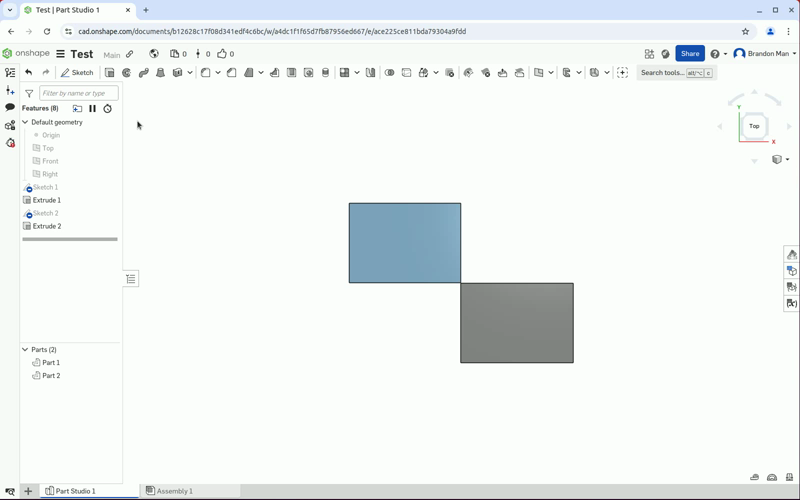
key(shift+h)
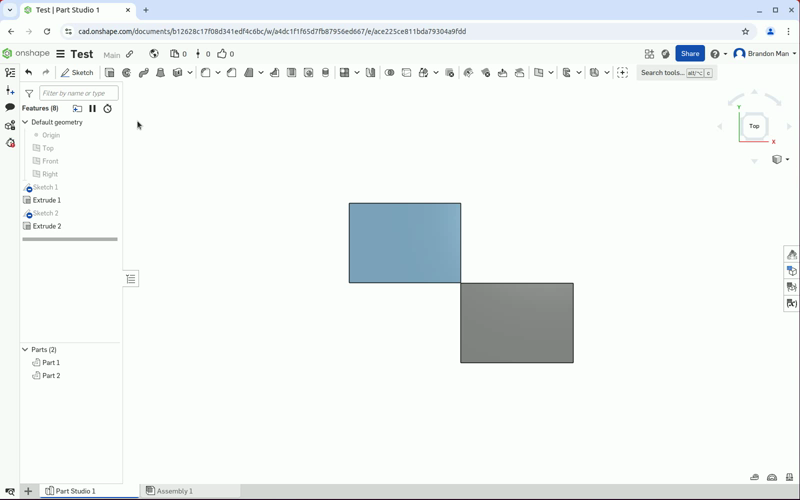
key(shift+h)
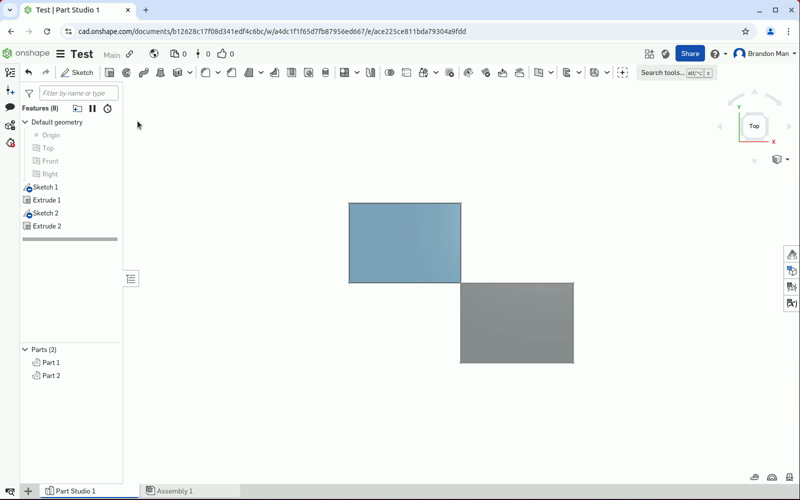
key(shift+7)
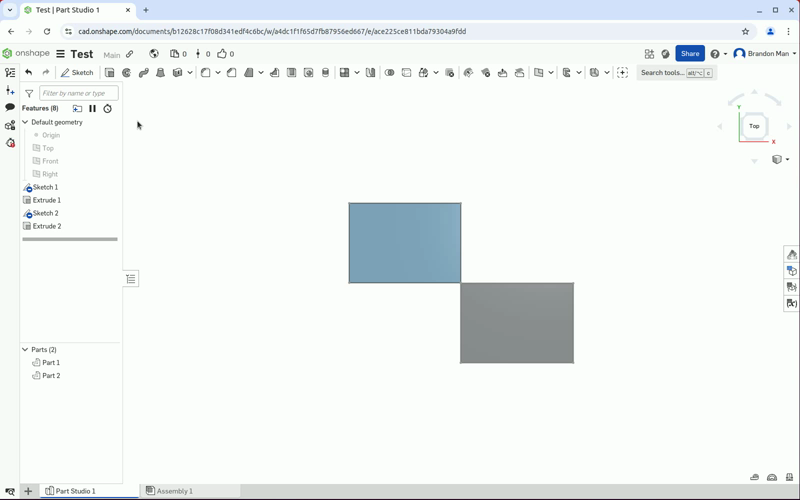
key(up, 3)
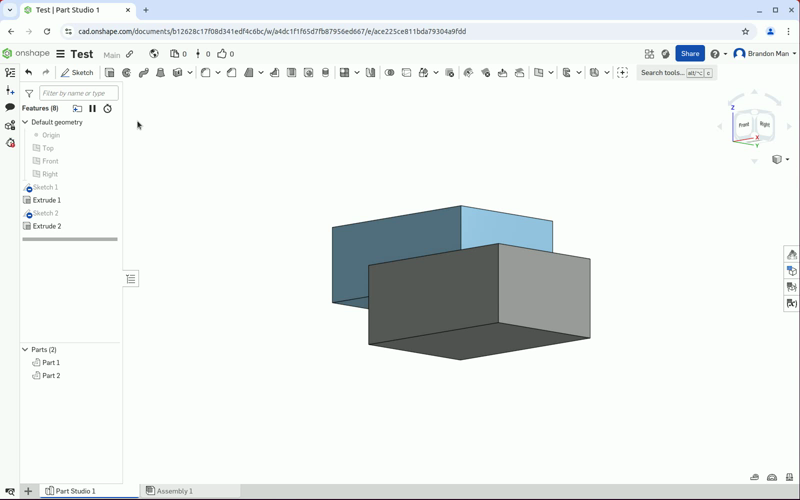
key(left, 3)
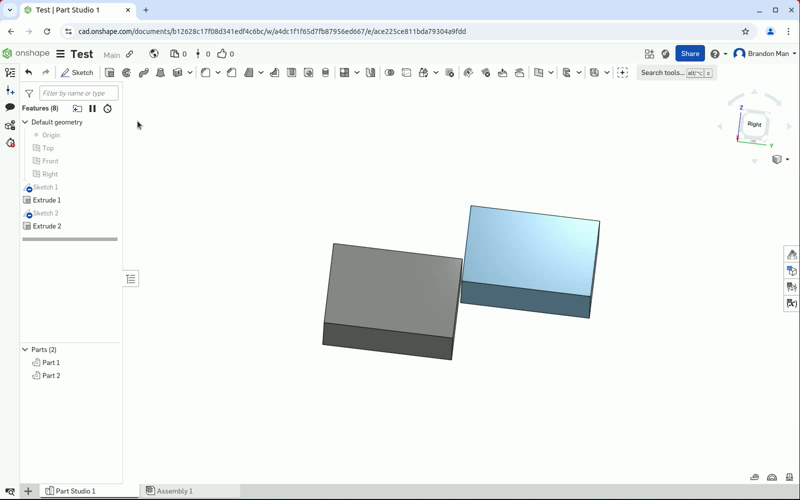
key(right, 3)
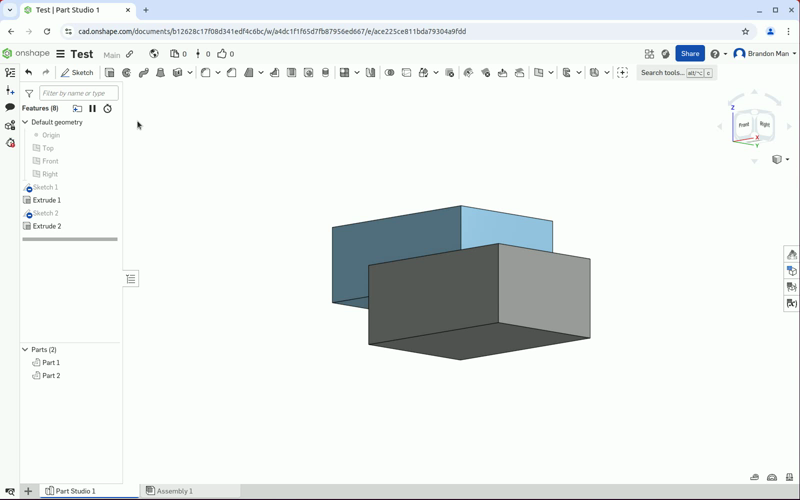
key(down, 3)
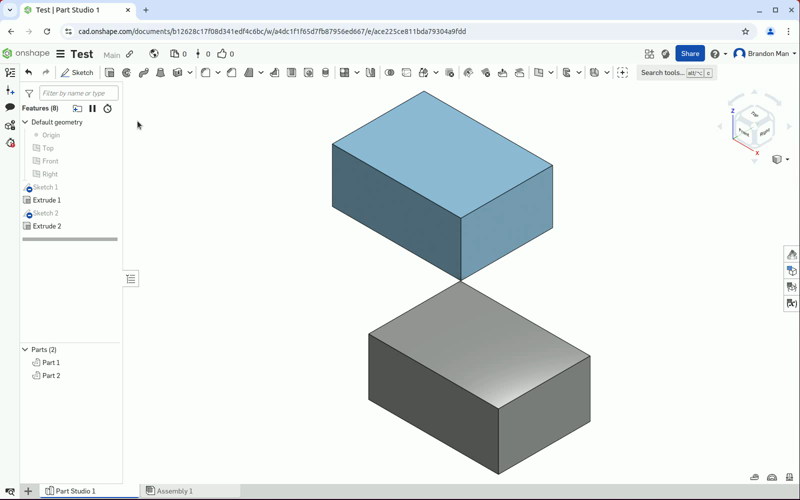
mouse_move(73, 189)
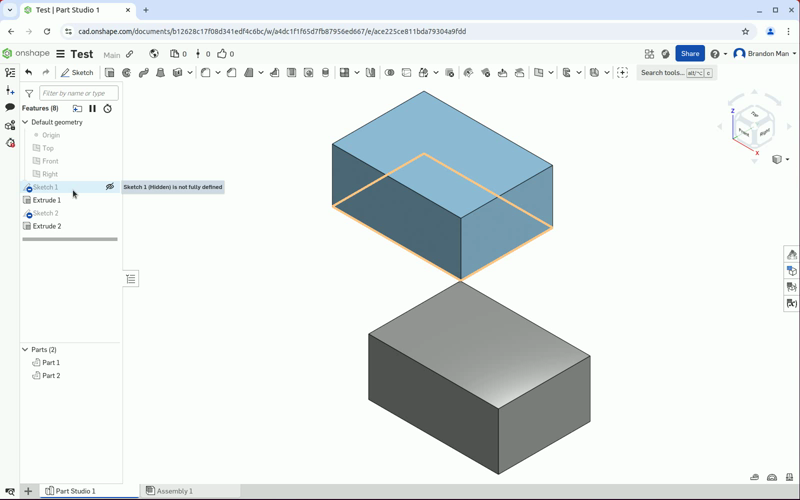
click(73, 189)